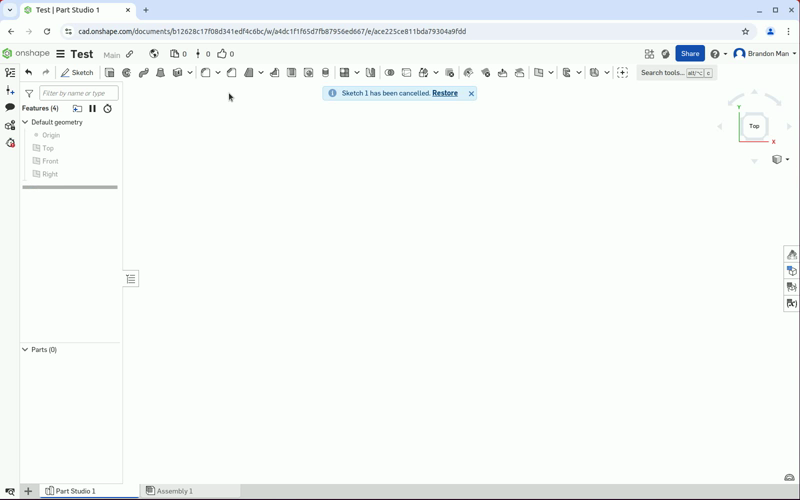
key(shift+h)
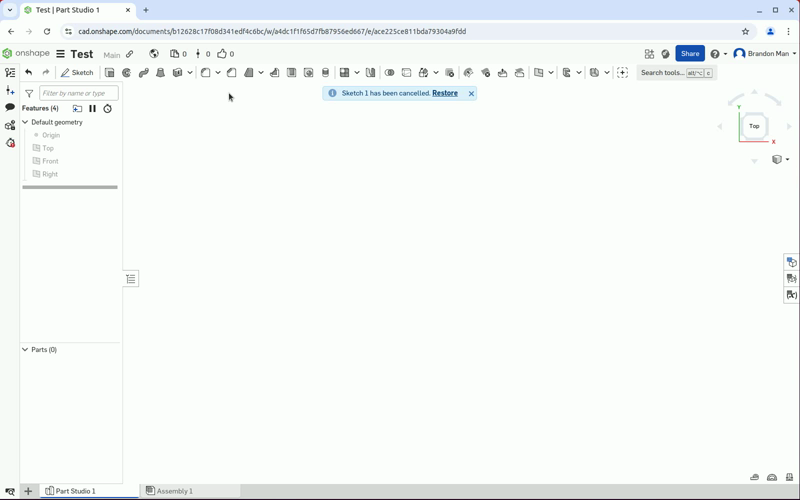
mouse_move(73, 352)
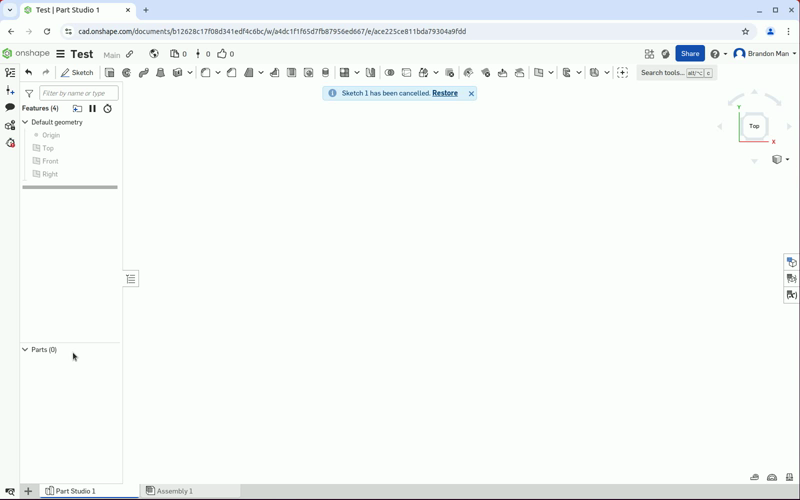
key(y)
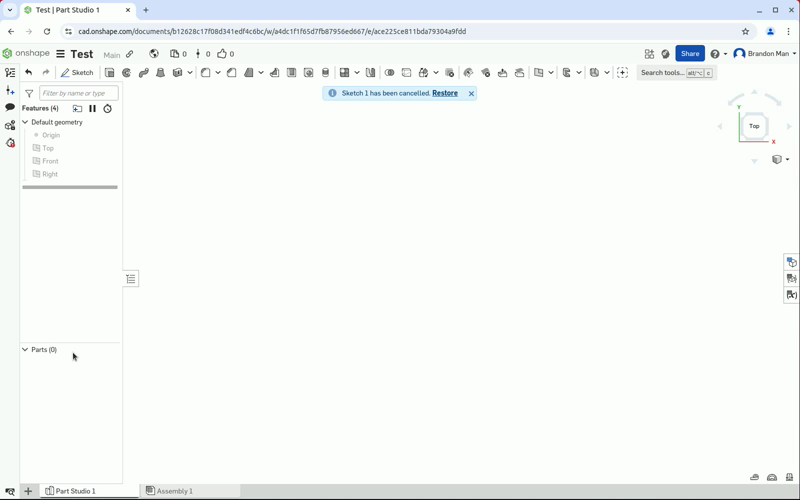
key(shift+p)
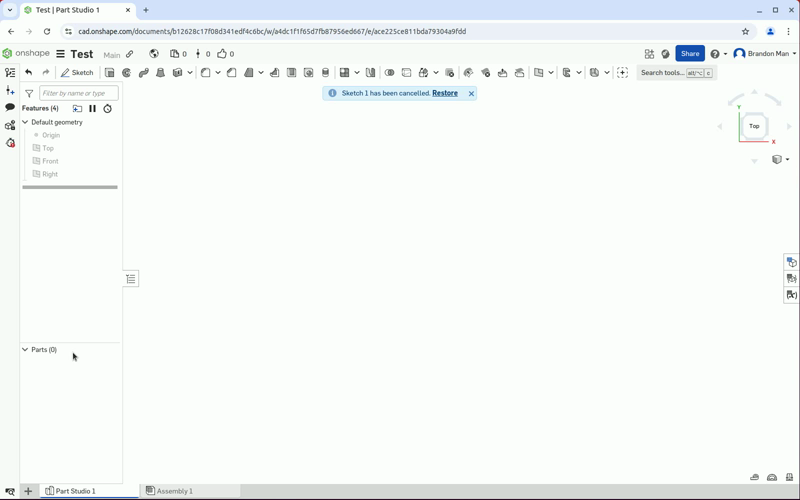
key(space)
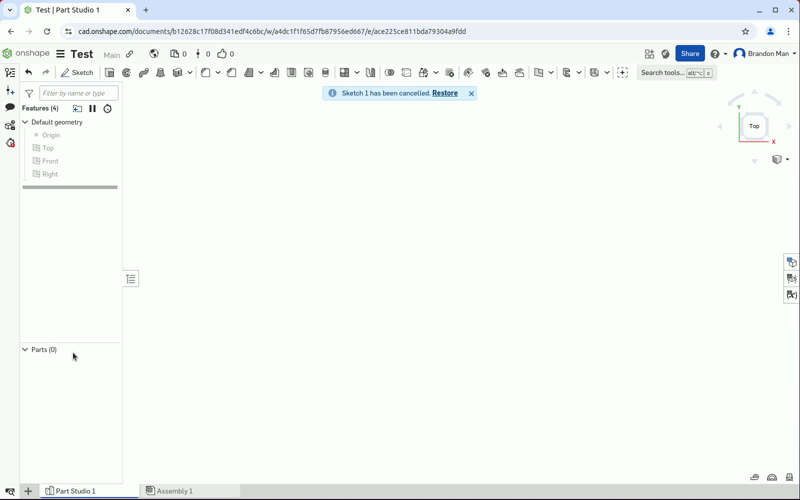
key_down(shift)
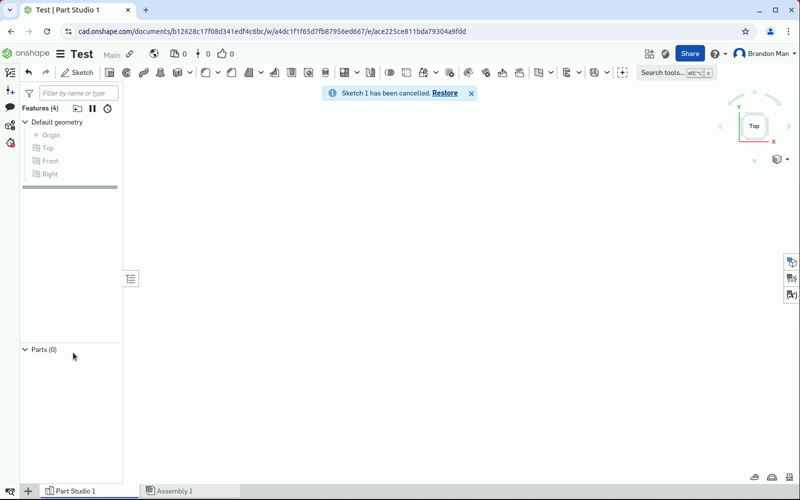
key(up)
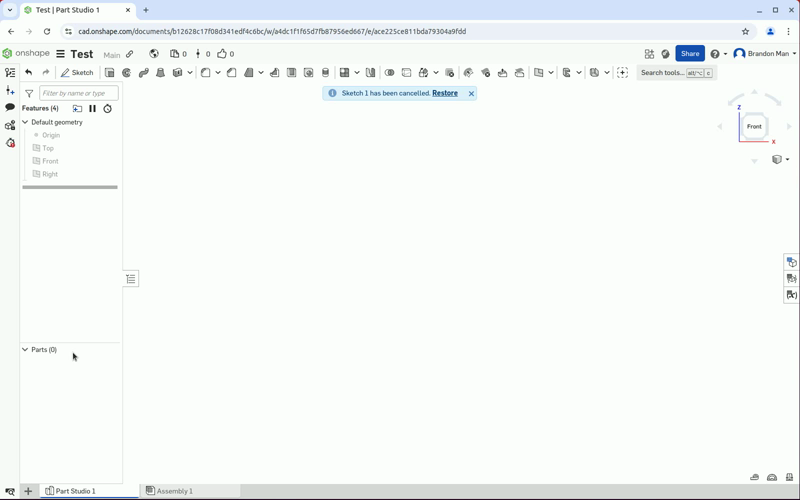
key_up(shift)
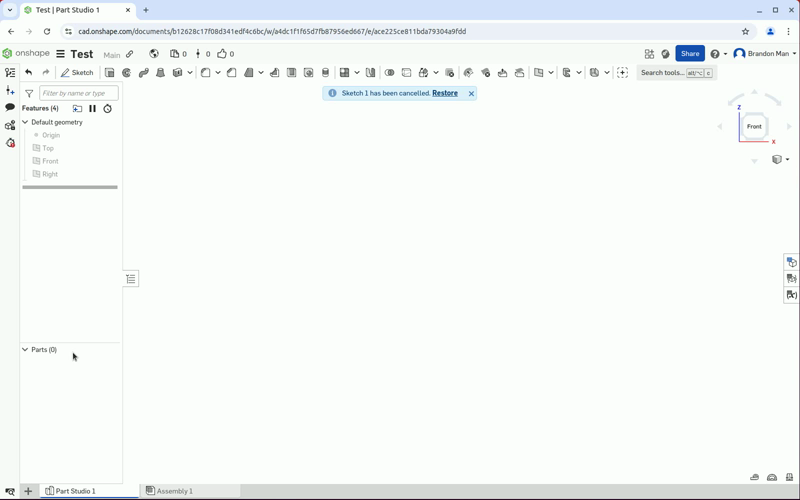
mouse_move(73, 352)
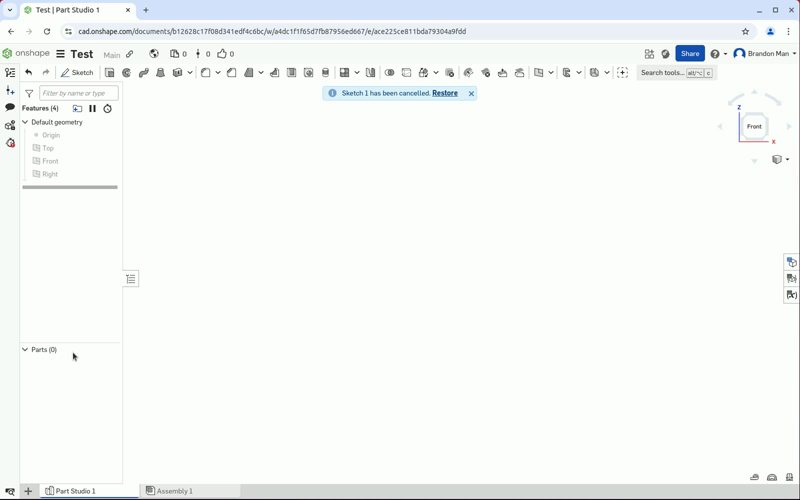
key(shift+y)
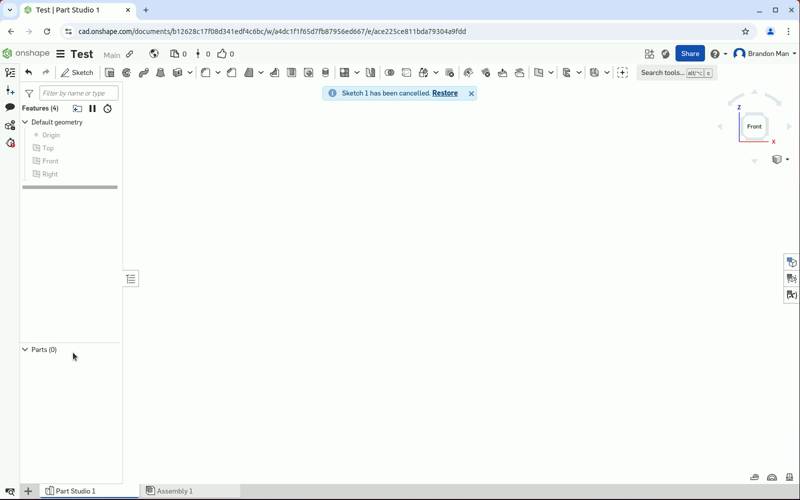
key(shift+s)
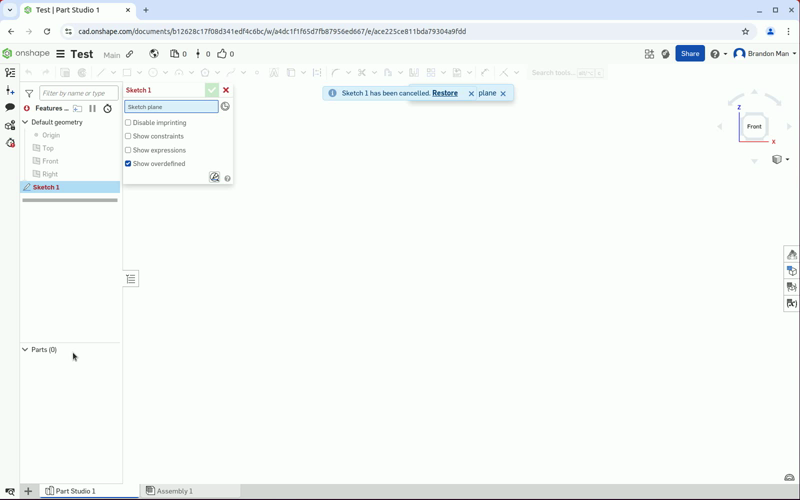
mouse_move(73, 163)
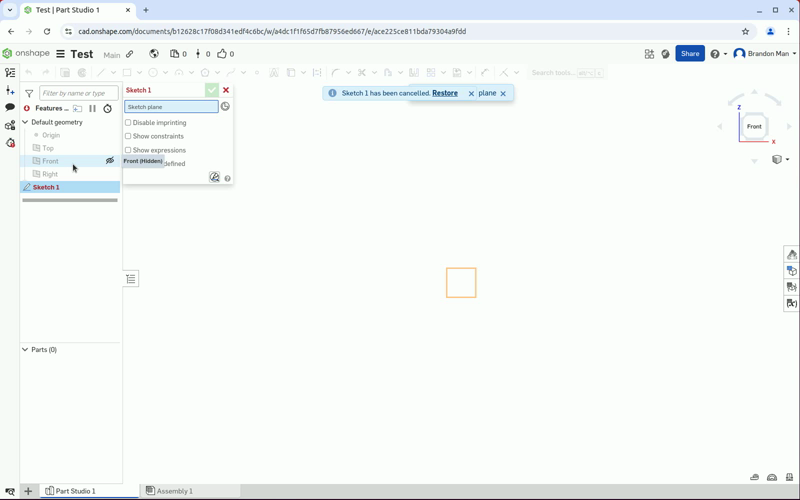
click(73, 163)
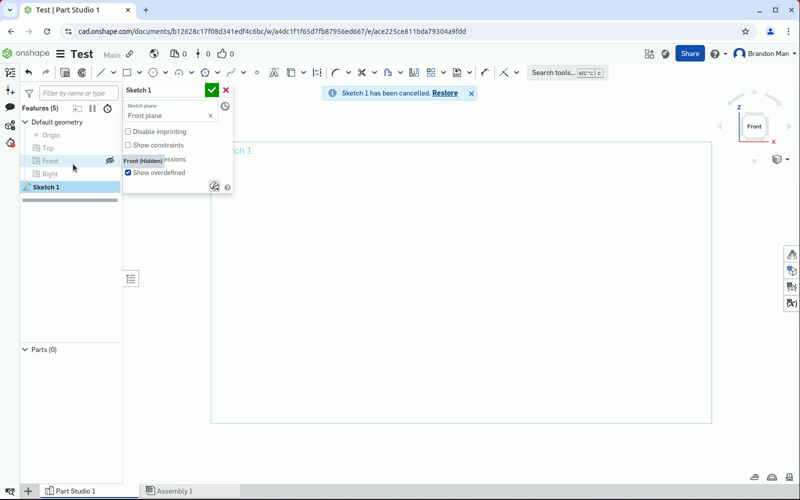
mouse_move(73, 352)
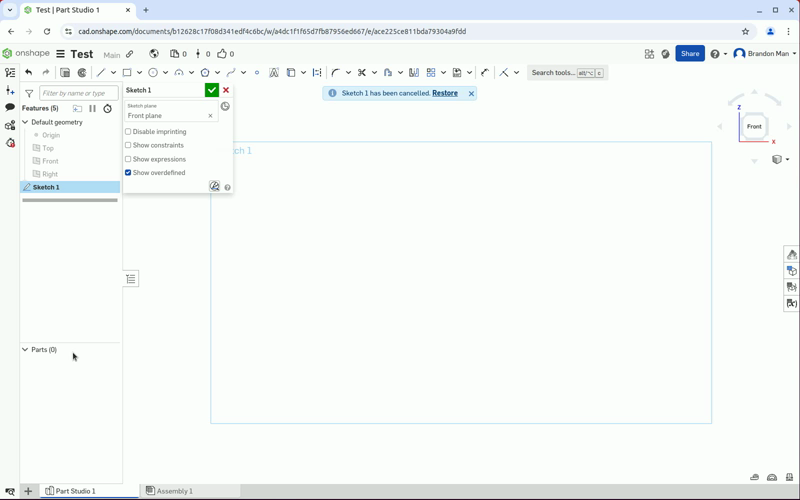
key(y)
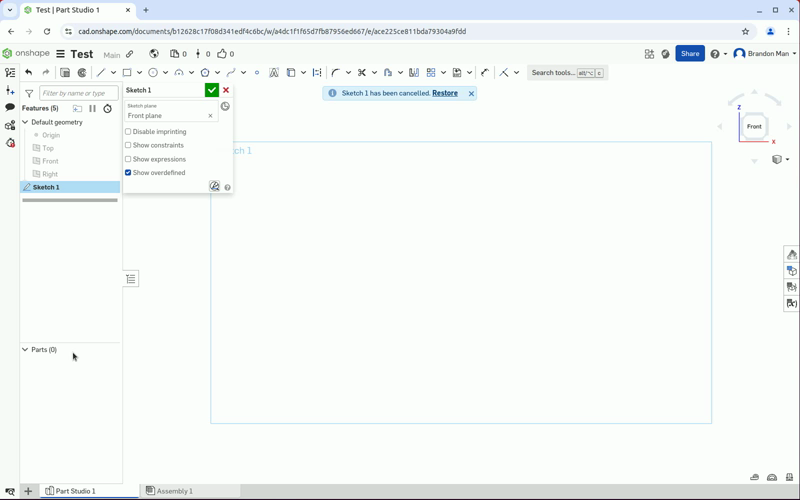
key(l)
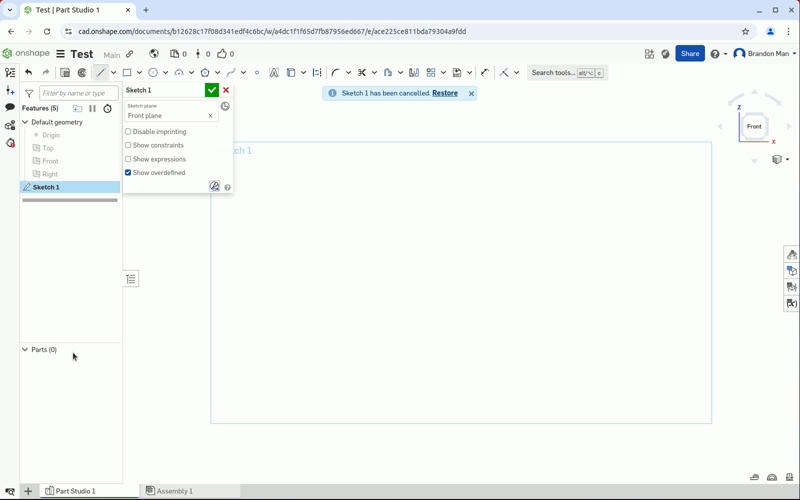
key_down(shift)
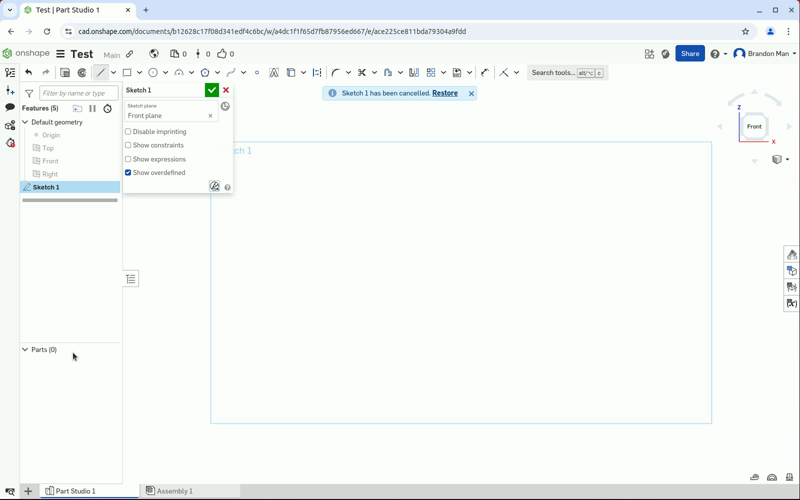
mouse_move(423, 320)
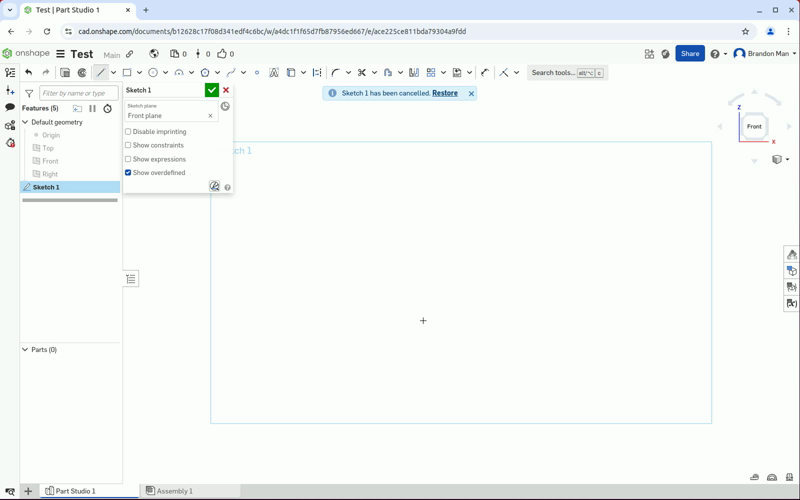
click(423, 320)
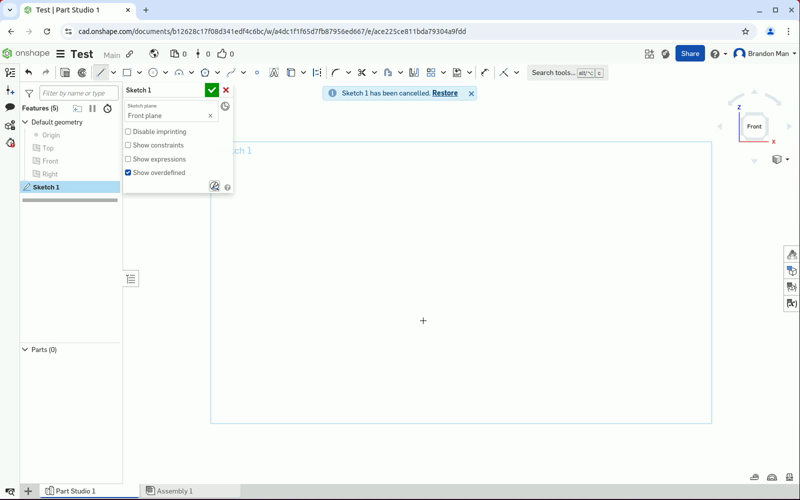
key_up(shift)
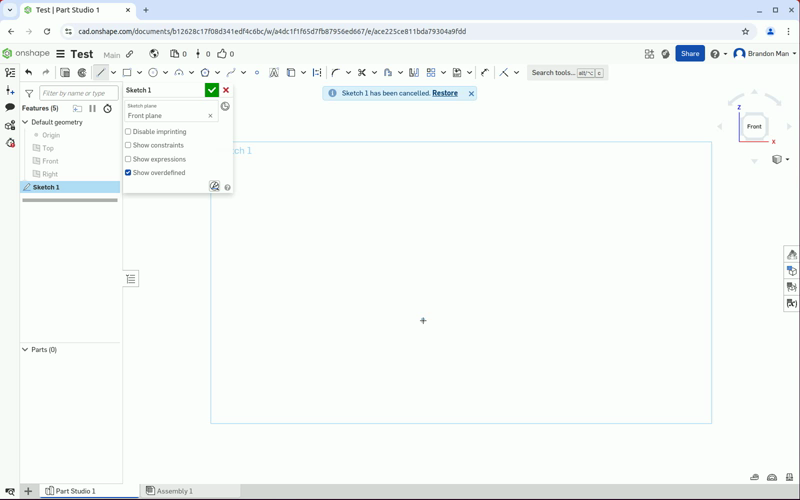
key_down(shift)
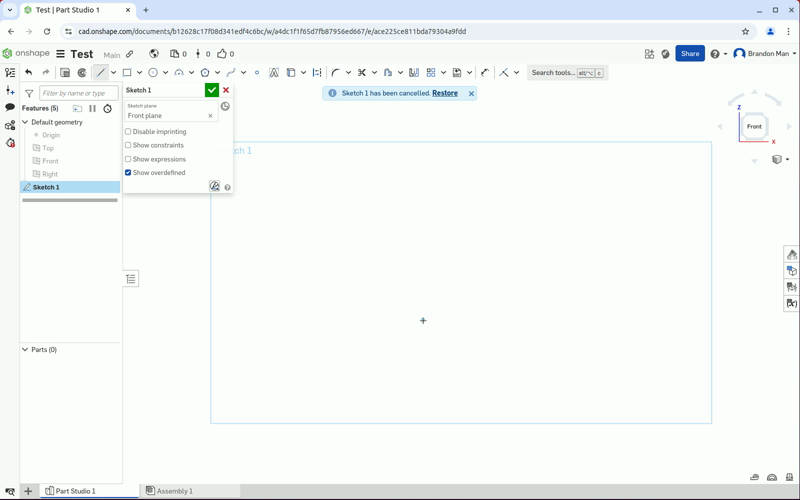
mouse_move(498, 320)
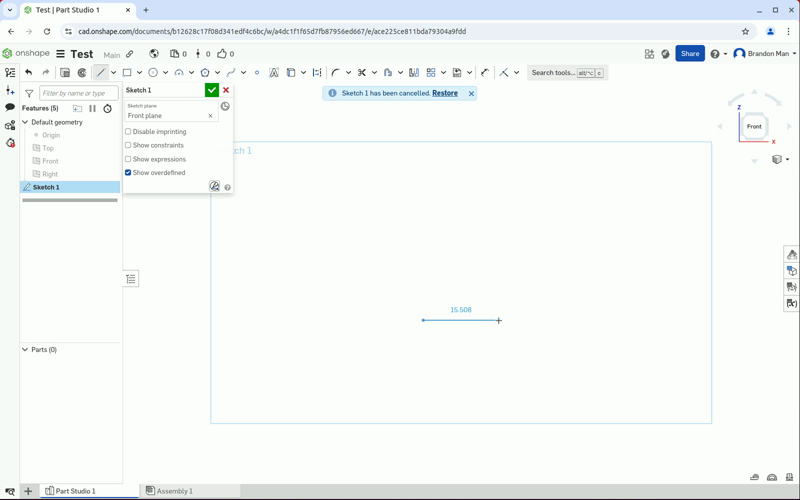
click(498, 320)
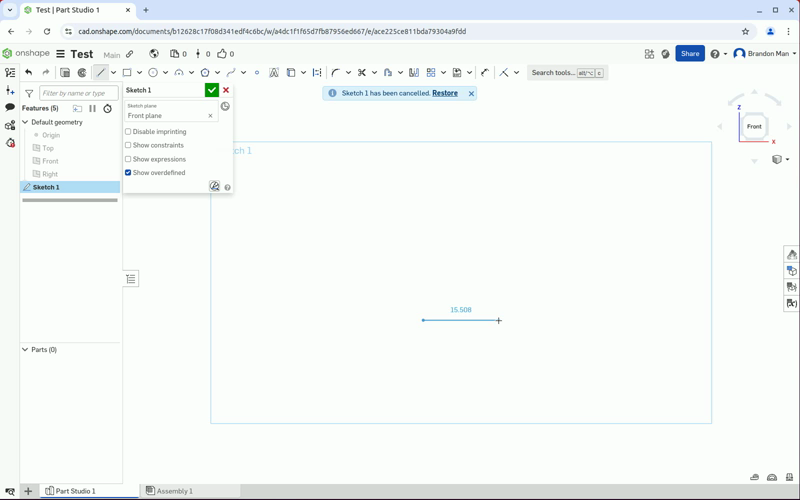
key_up(shift)
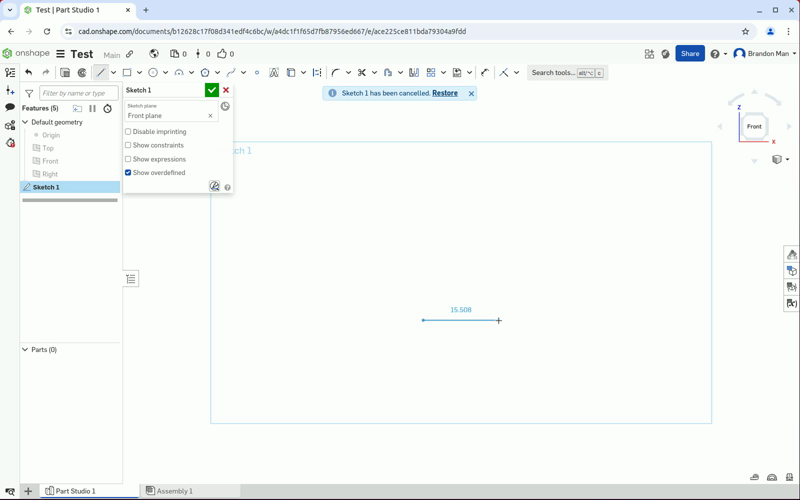
key_down(shift)
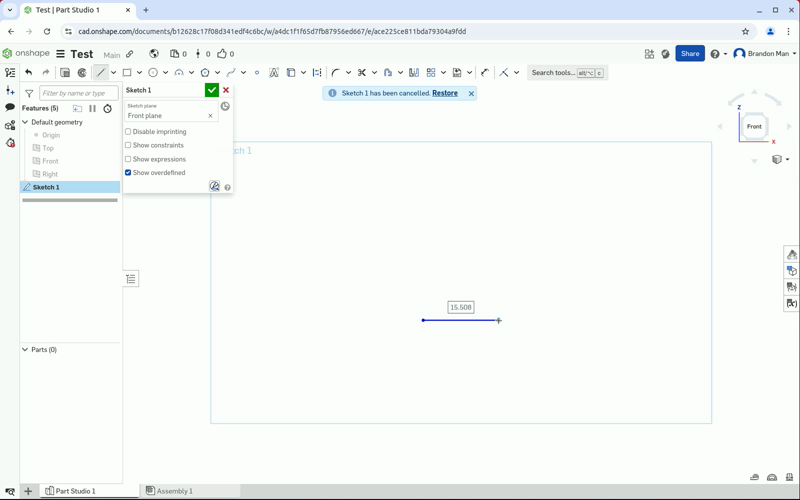
mouse_move(498, 245)
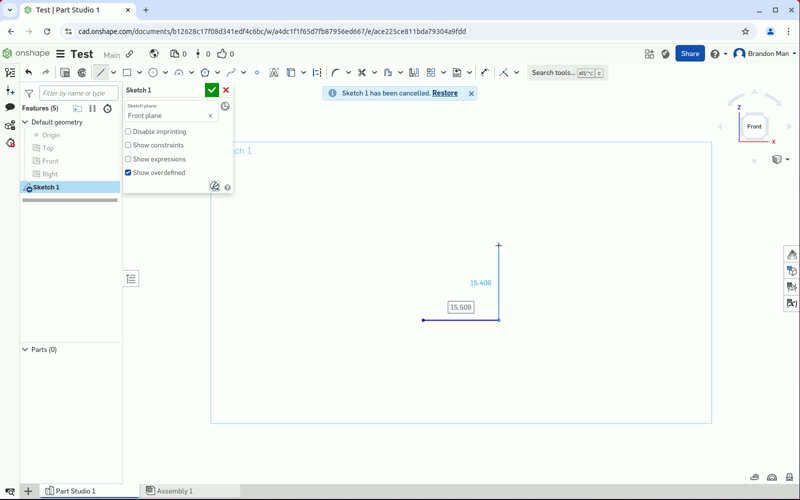
click(498, 245)
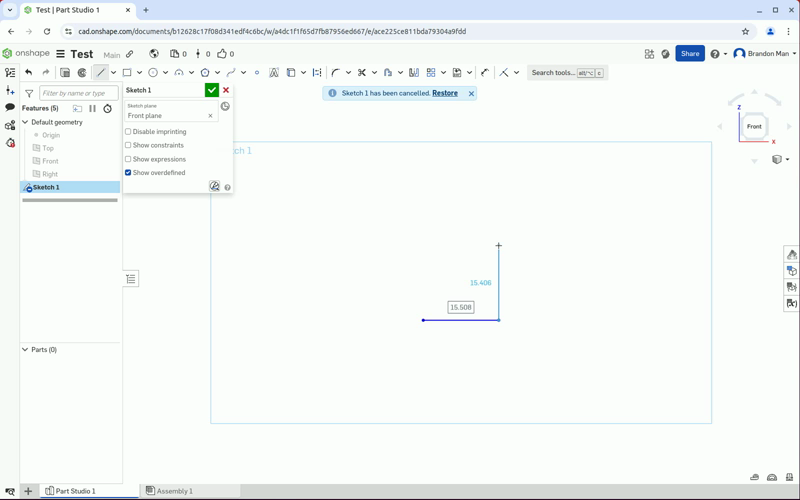
key_up(shift)
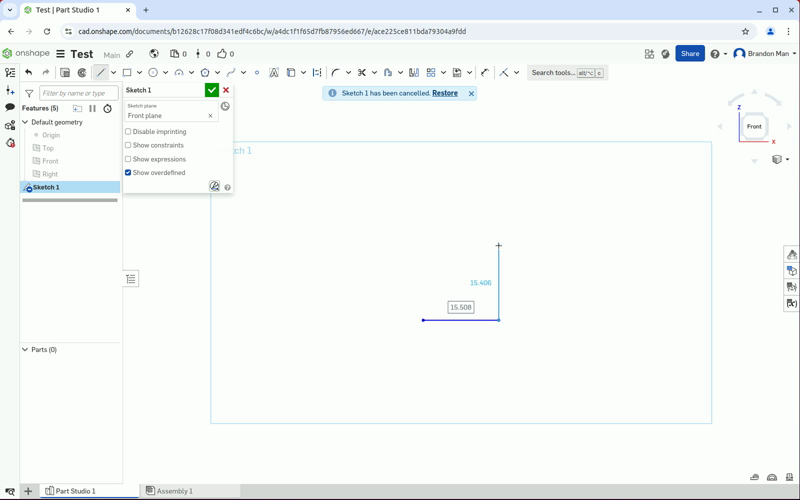
key_down(shift)
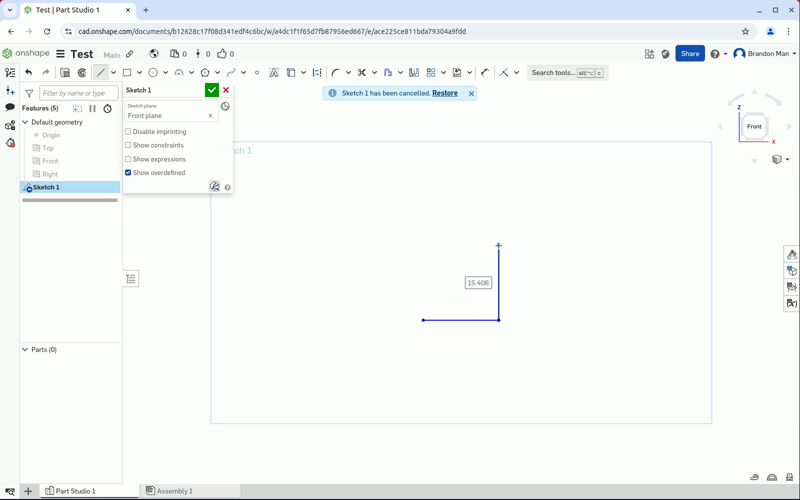
mouse_move(423, 245)
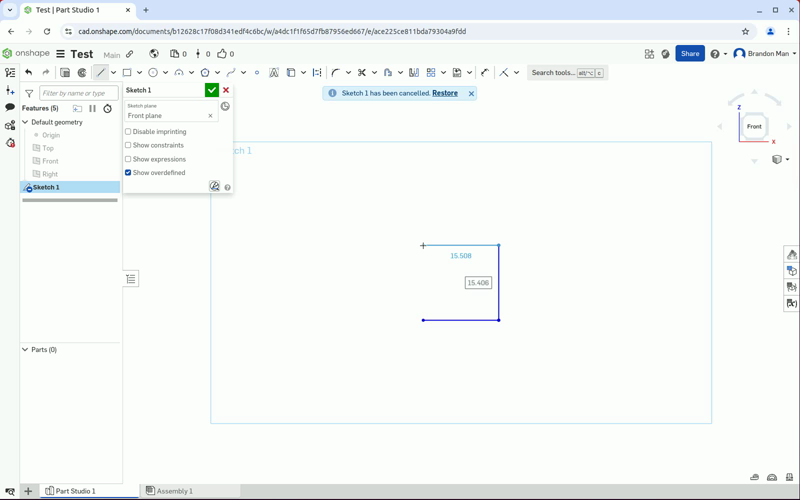
click(423, 245)
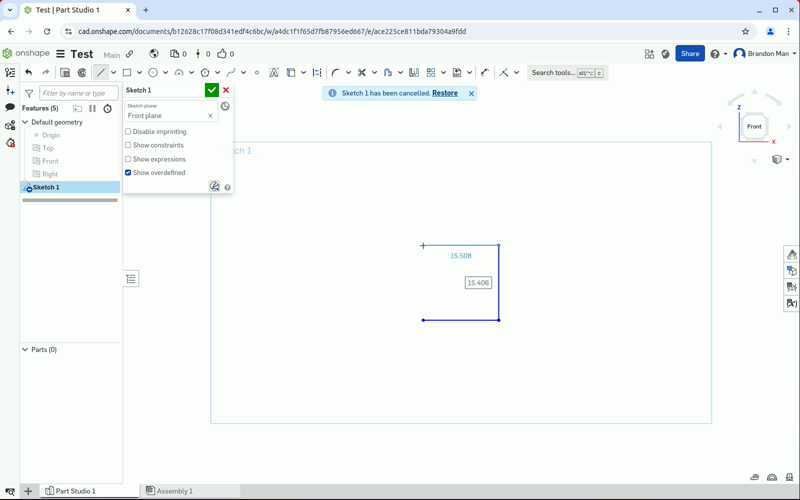
key_up(shift)
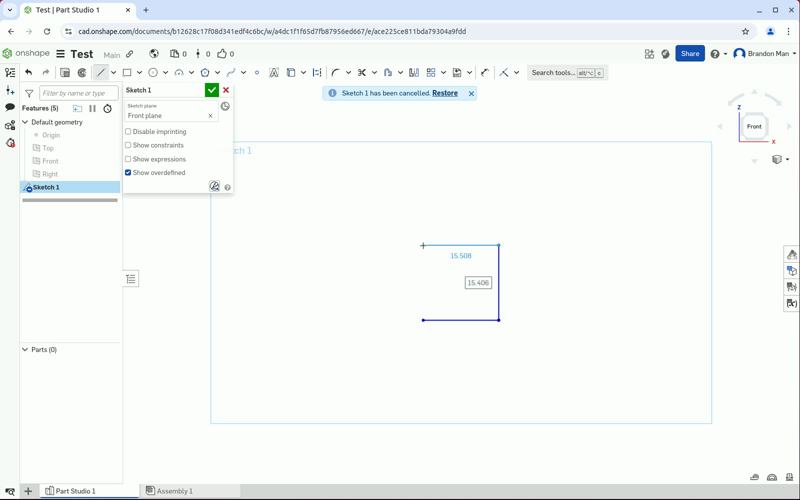
key_down(shift)
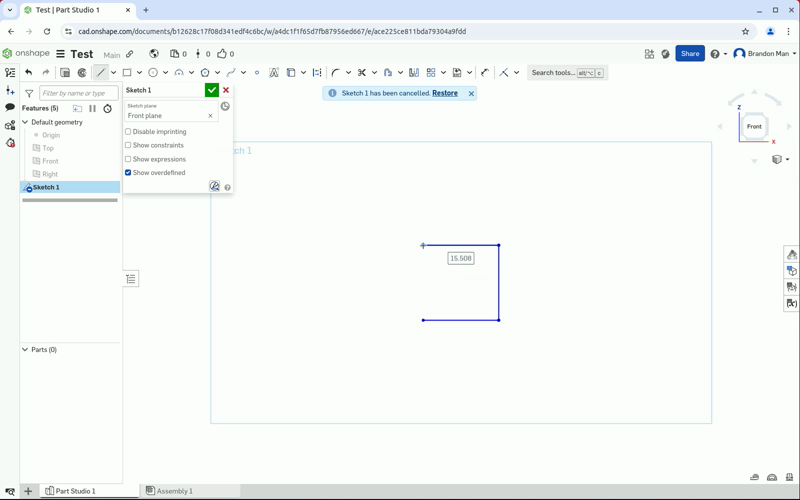
mouse_move(423, 320)
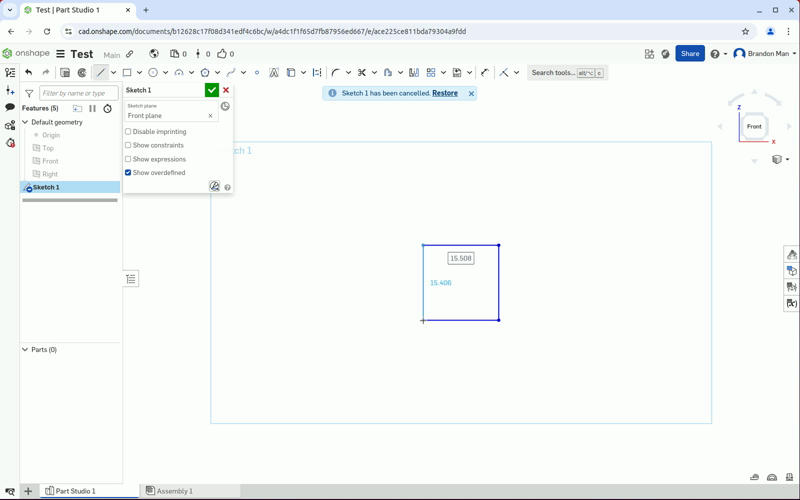
key_up(shift)
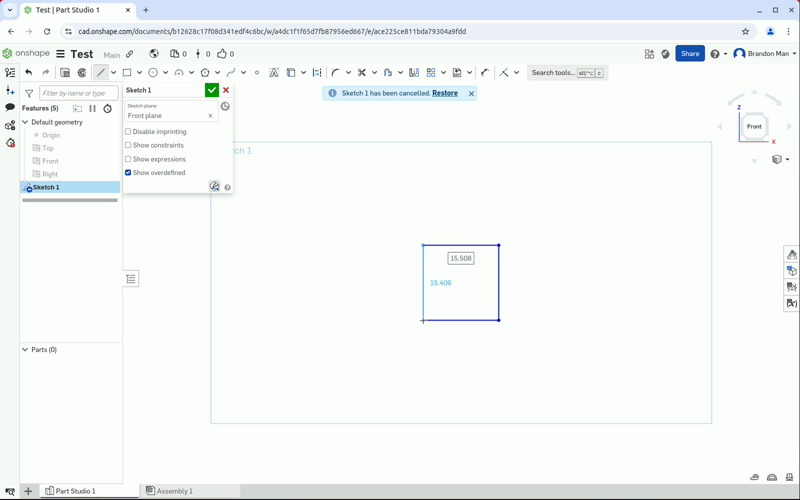
click(423, 320)
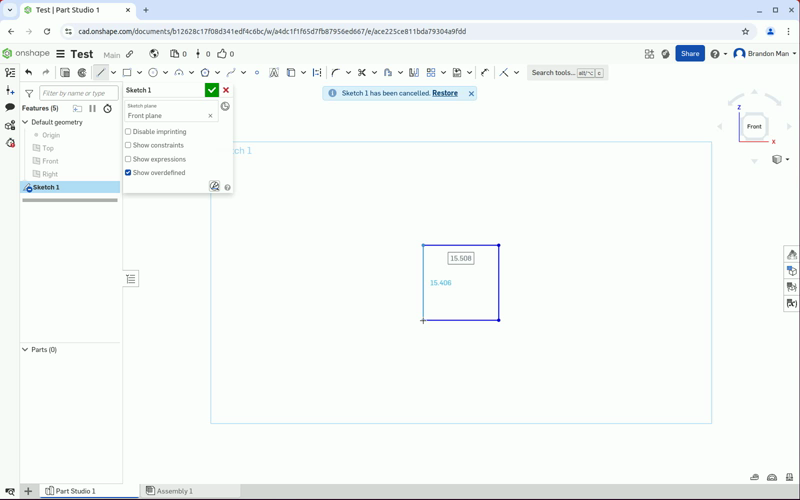
key(esc)
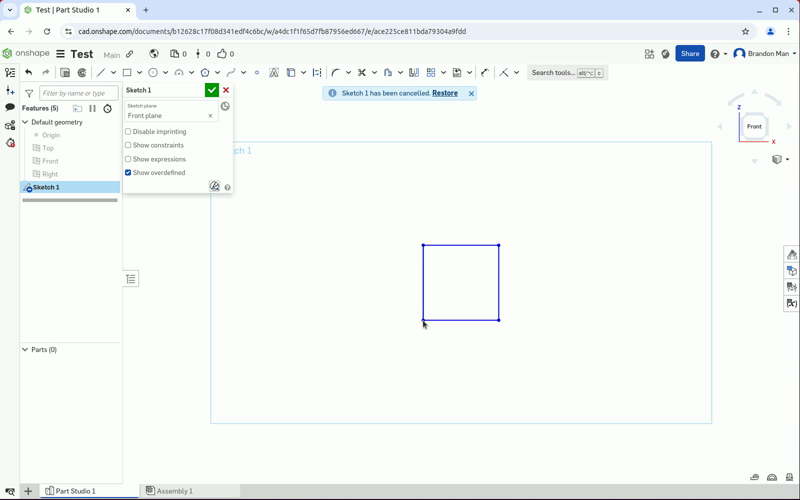
mouse_move(460, 283)
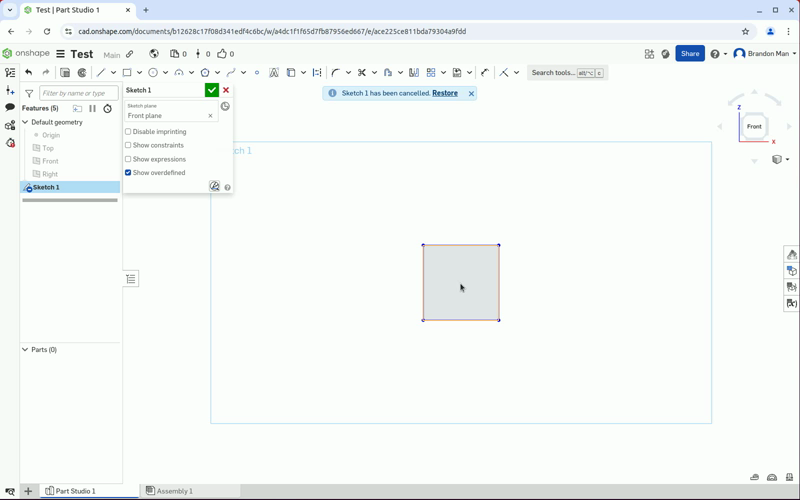
click(460, 283)
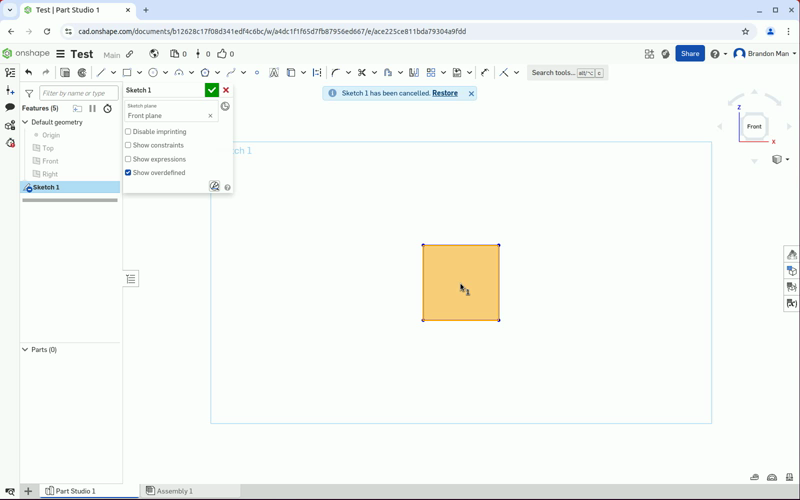
mouse_move(73, 352)
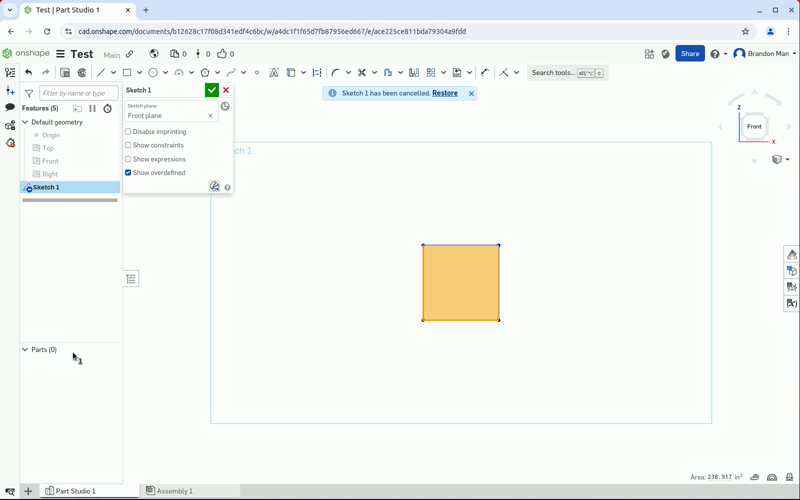
key(shift+y)
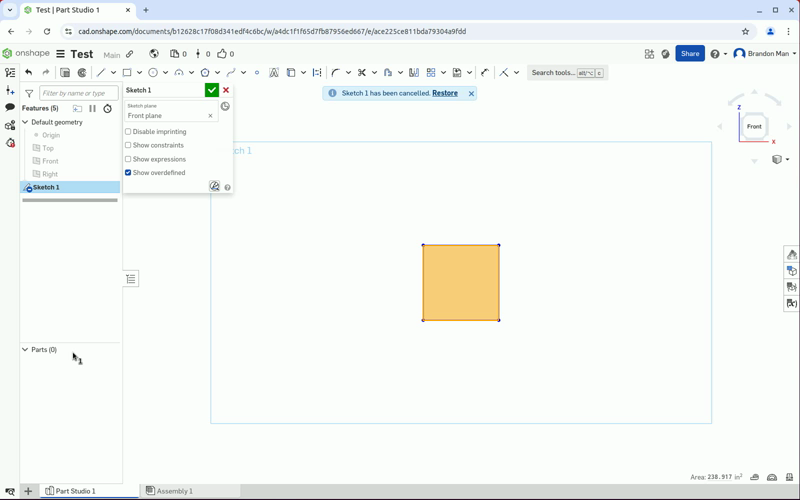
key(shift+e)
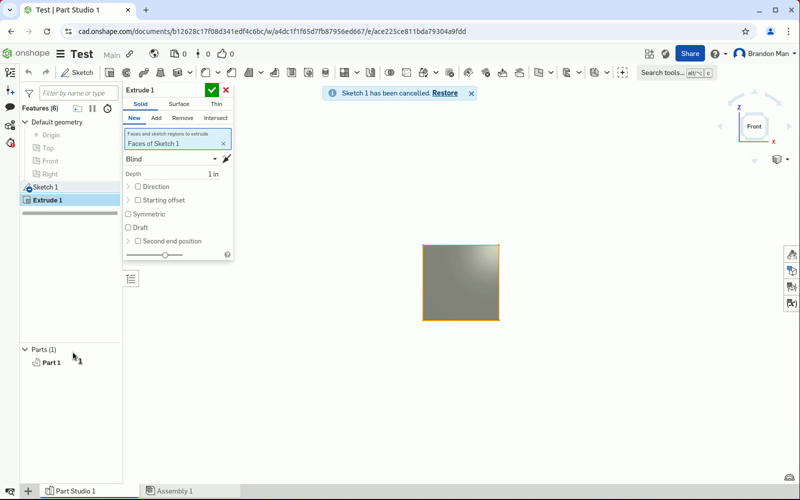
mouse_move(143, 106)
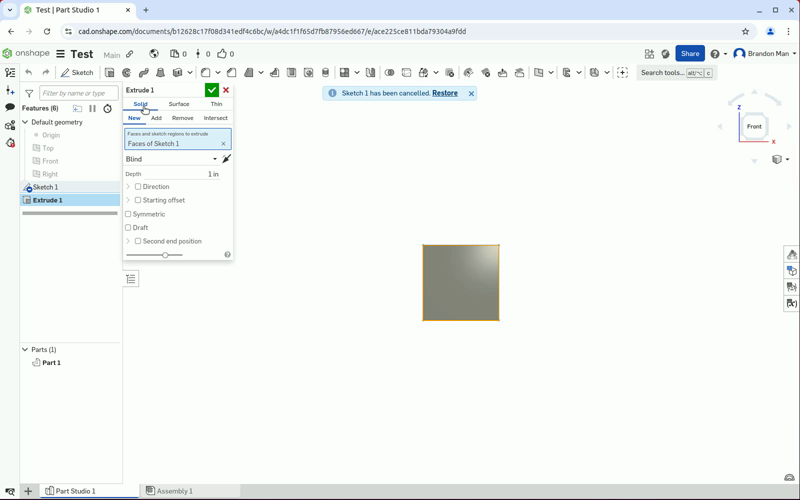
click(143, 106)
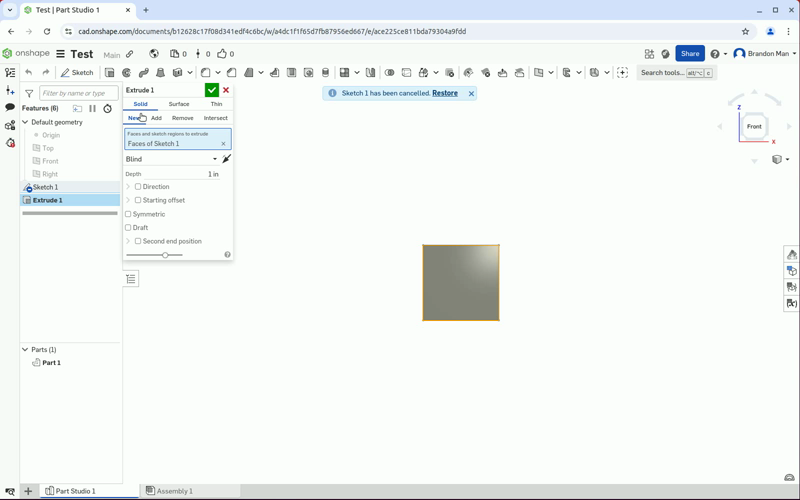
mouse_move(137, 120)
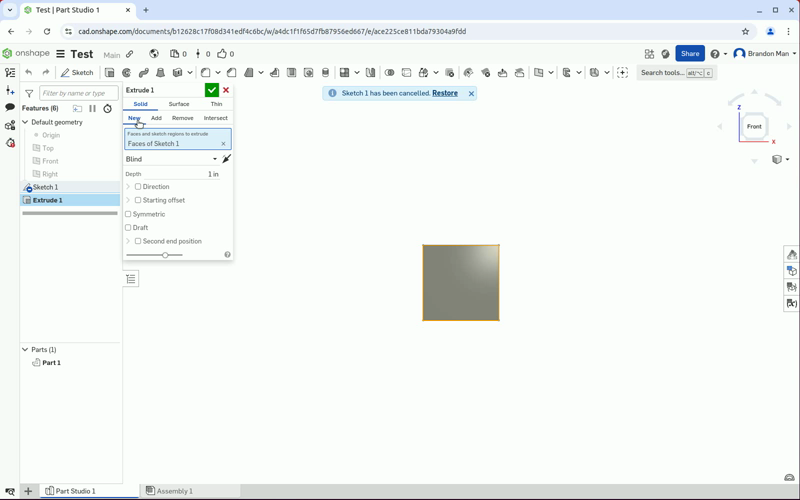
click(137, 120)
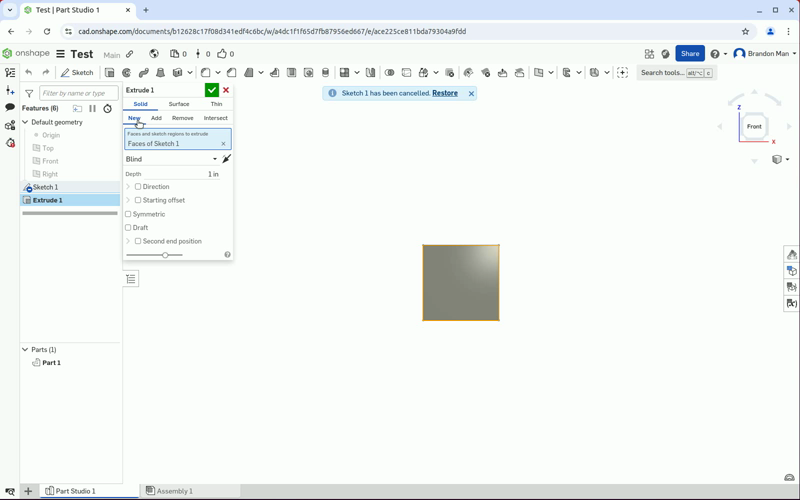
key(tab, 4)
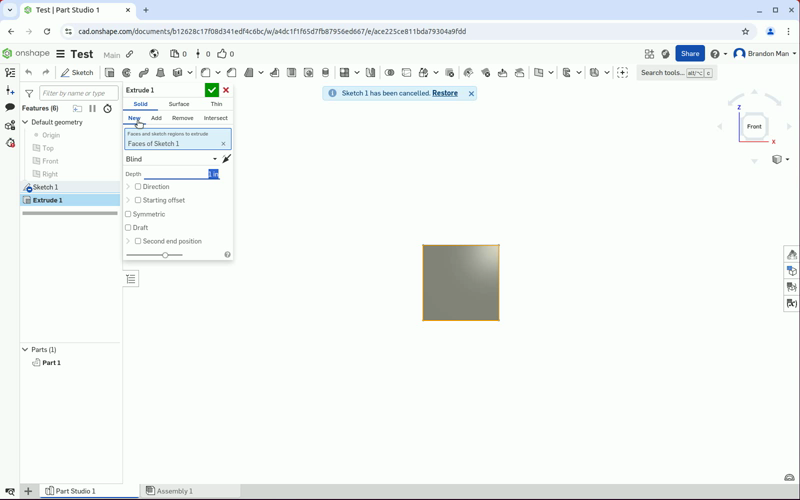
text(15.405)
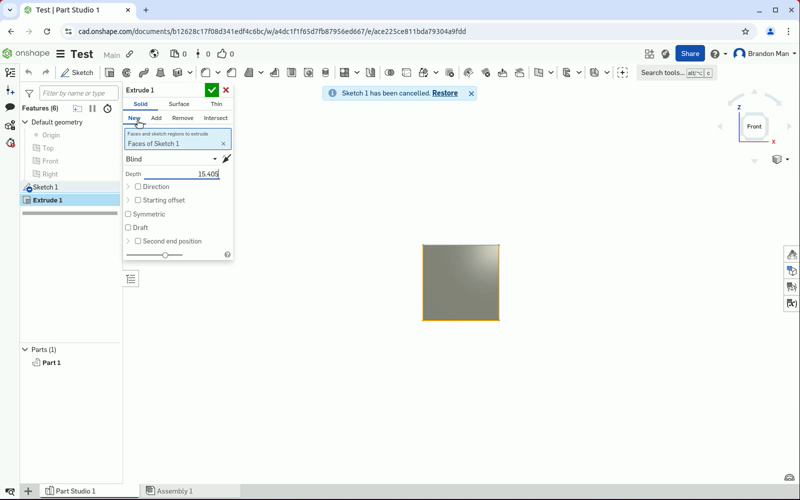
key(enter)
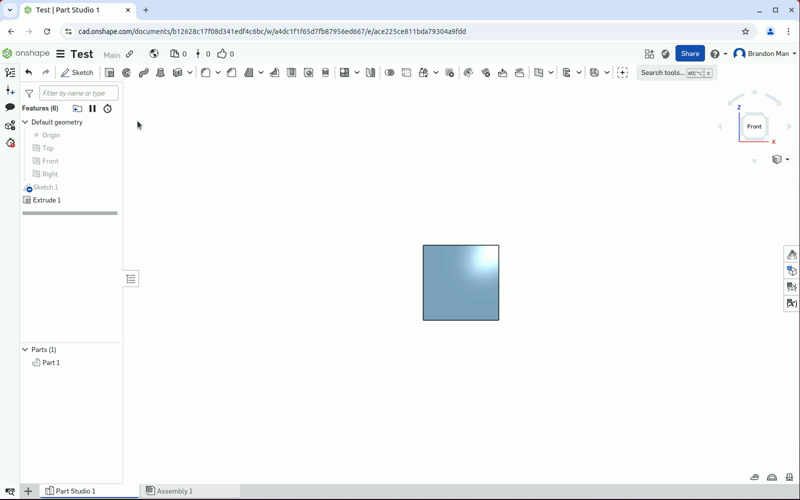
key(shift+h)
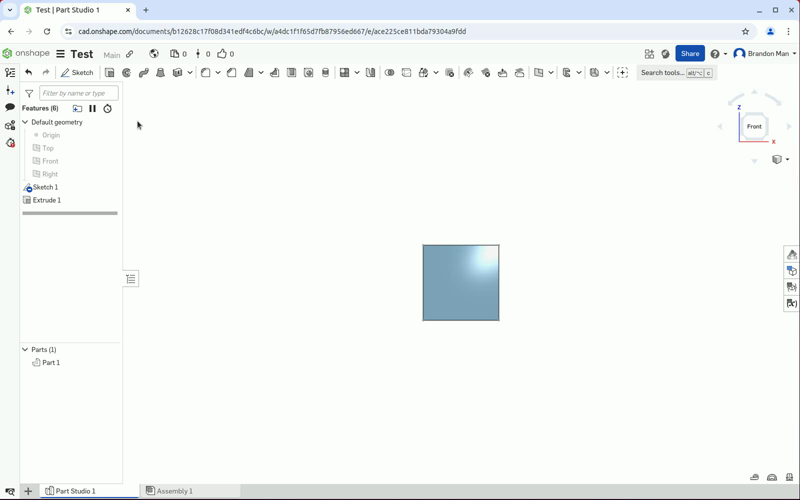
key(shift+h)
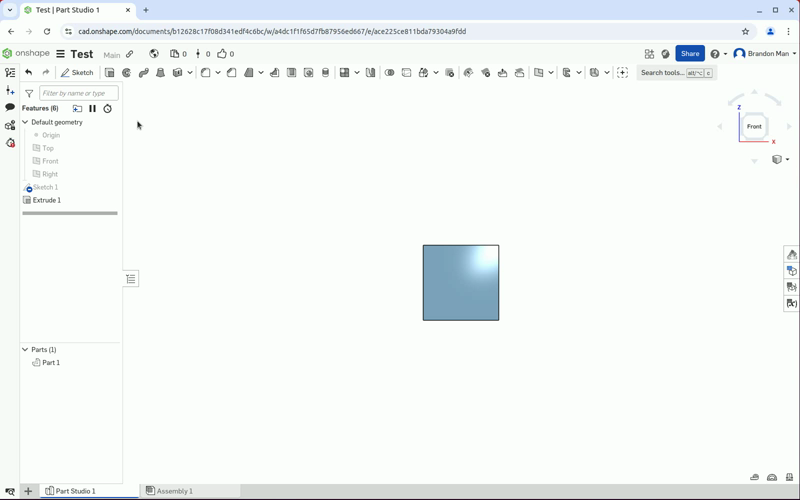
mouse_move(73, 189)
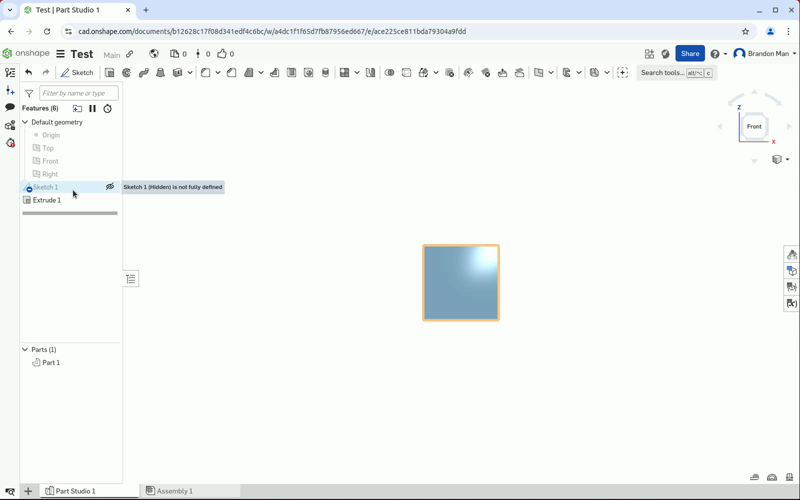
click(73, 189)
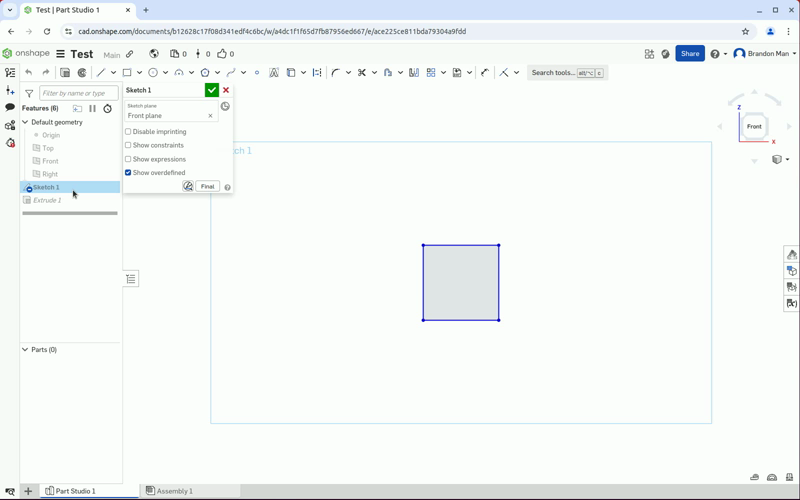
mouse_move(229, 92)
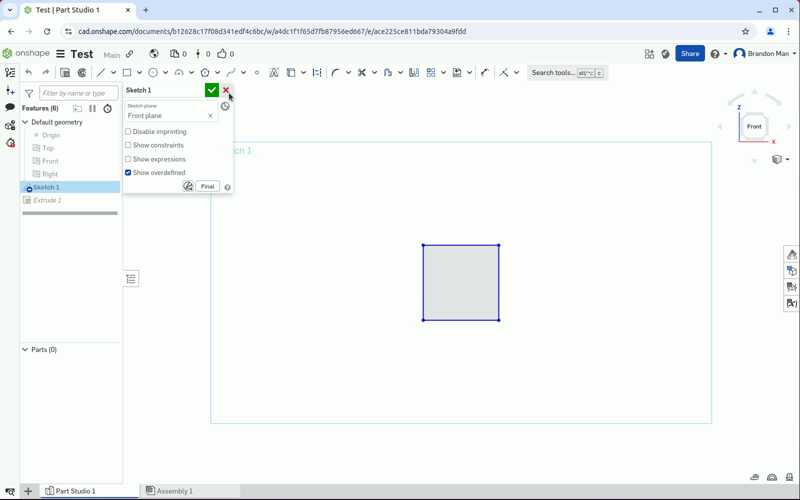
click(229, 92)
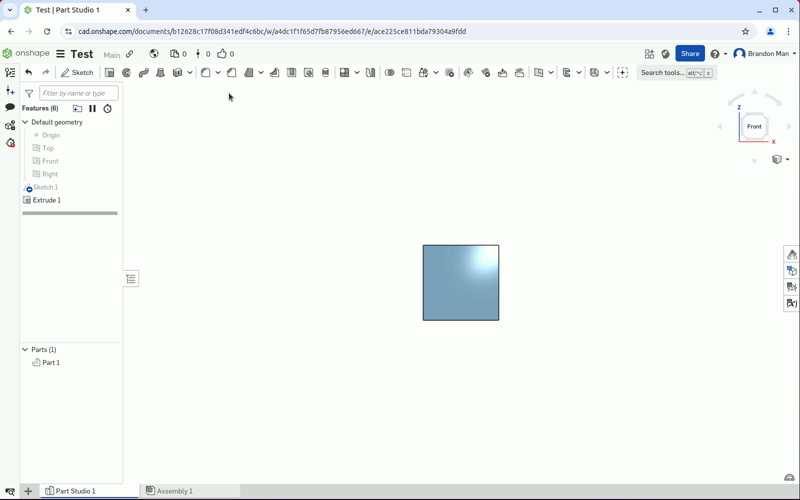
mouse_move(541, 75)
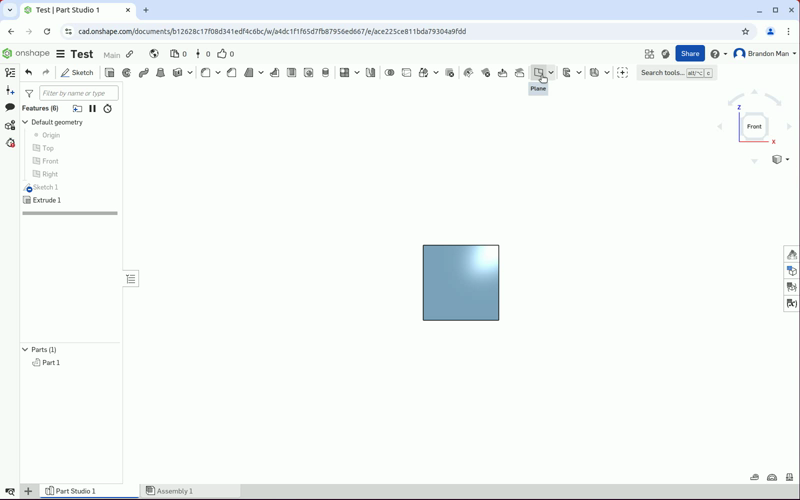
click(541, 75)
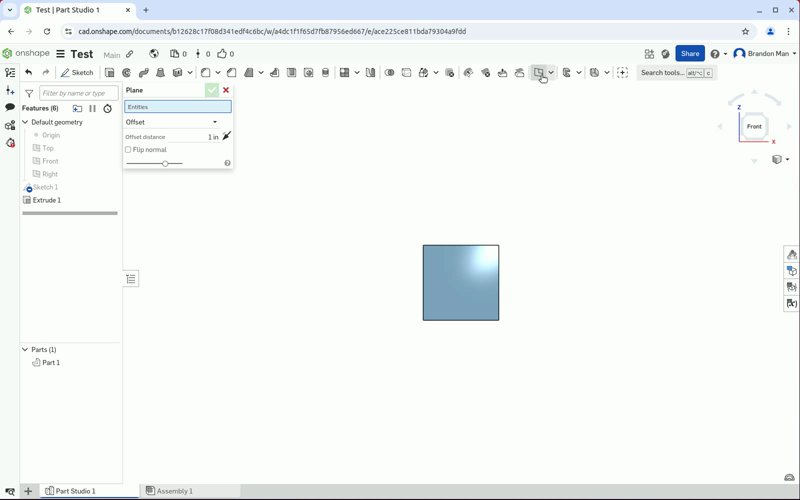
mouse_move(73, 163)
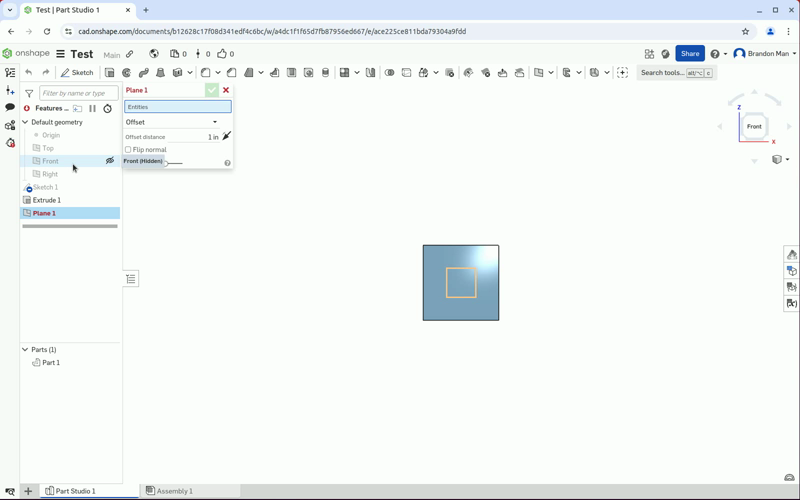
click(73, 163)
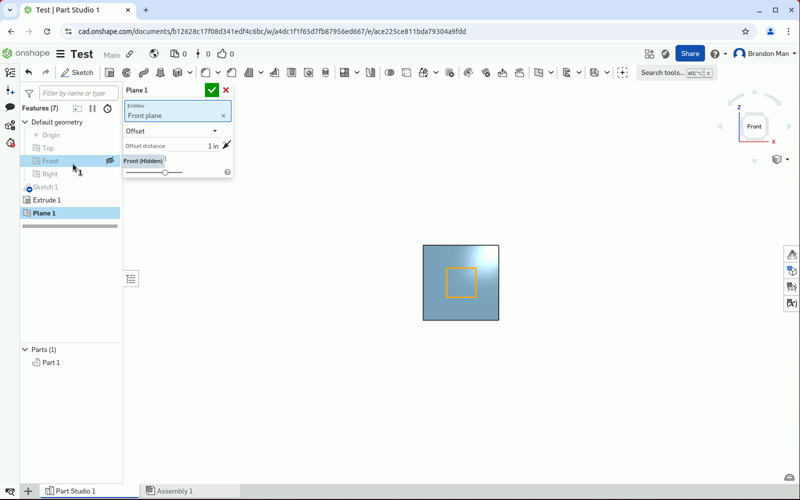
key(tab, 2)
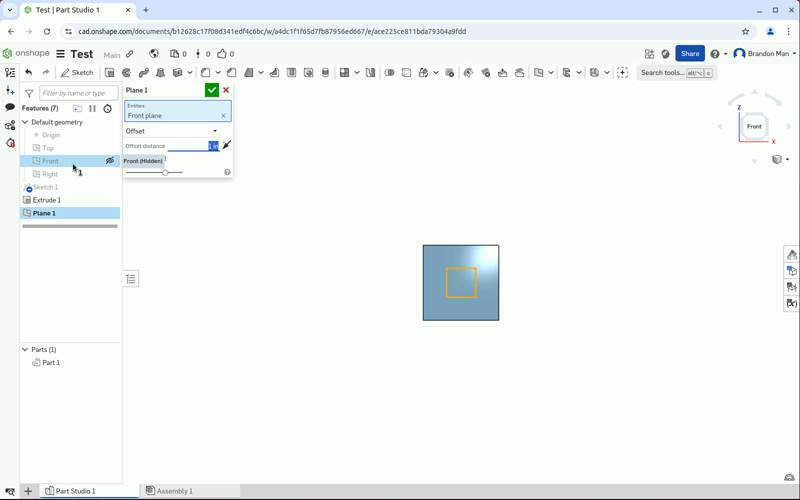
text(15.405)
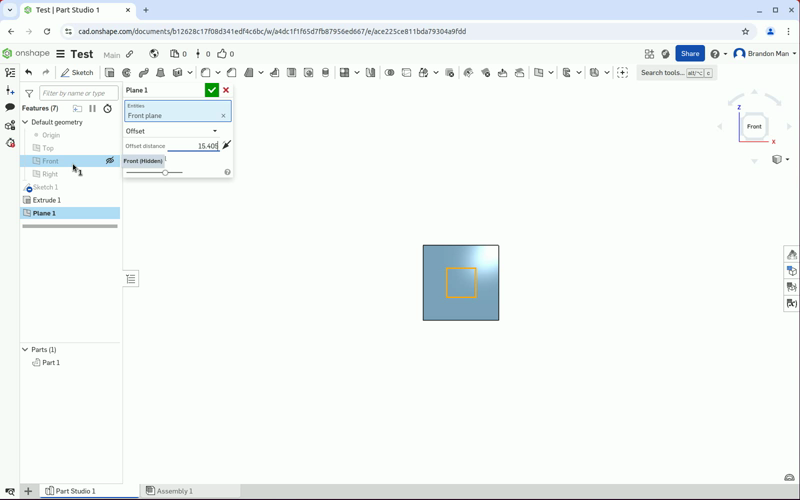
key(enter, 2)
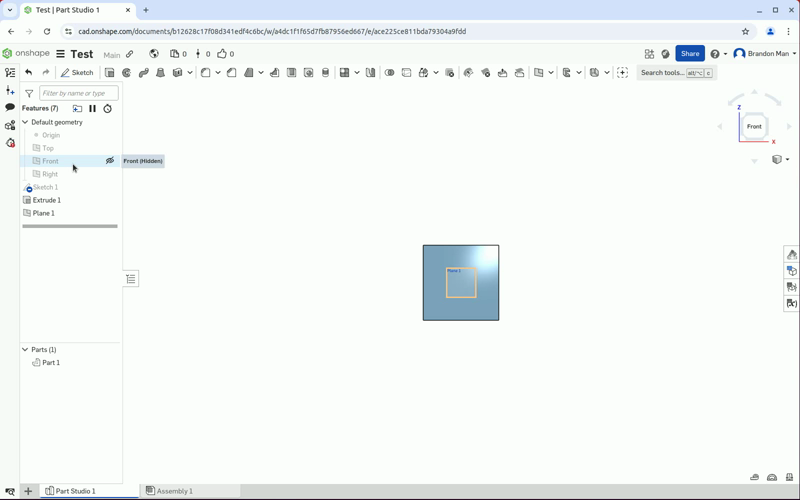
key(shift+s)
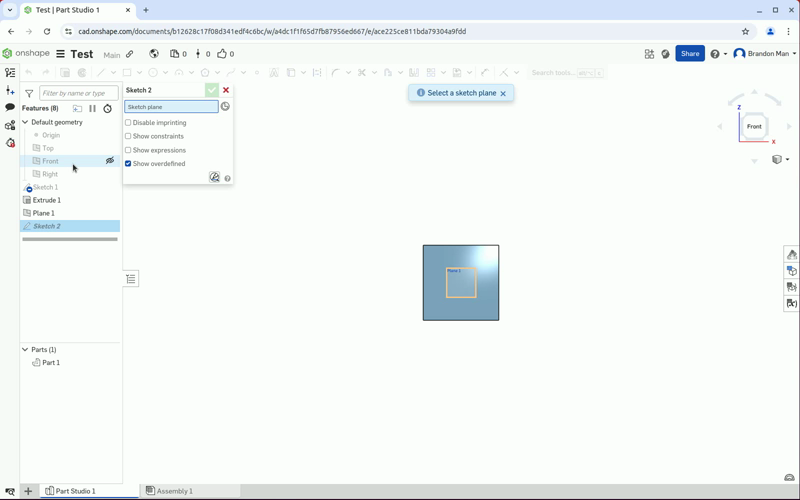
mouse_move(73, 215)
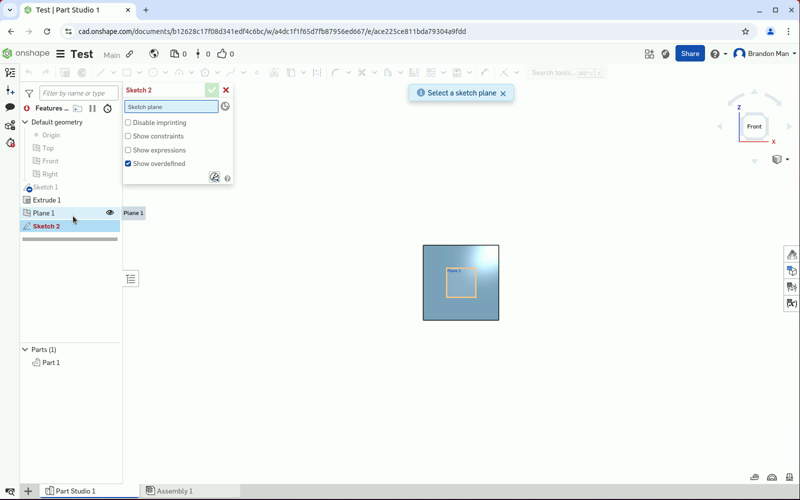
click(73, 215)
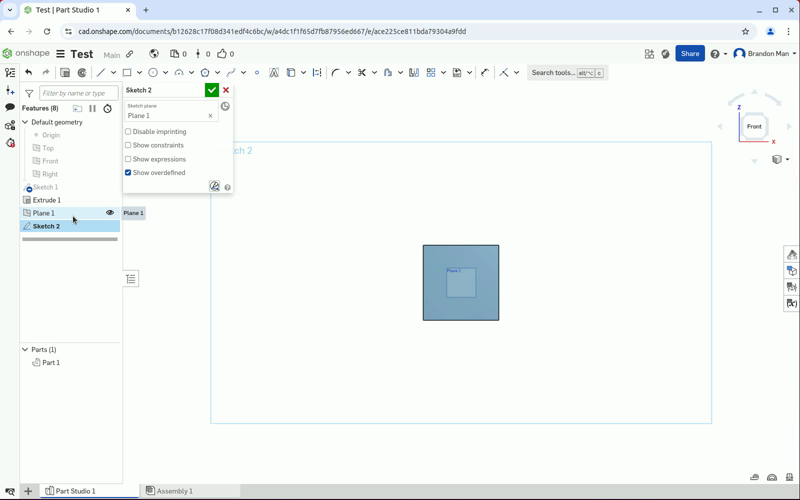
mouse_move(73, 352)
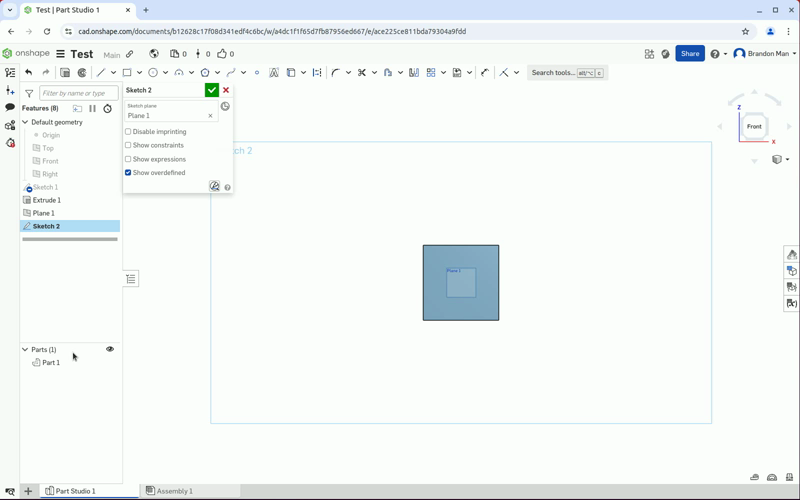
key(y)
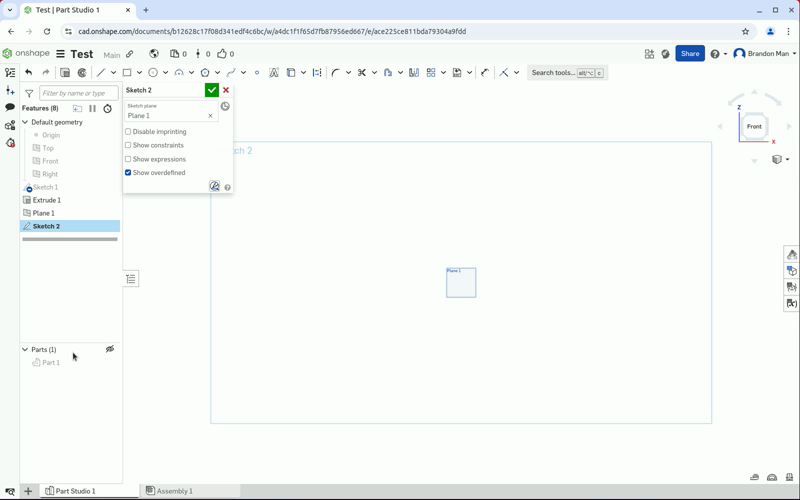
key(c)
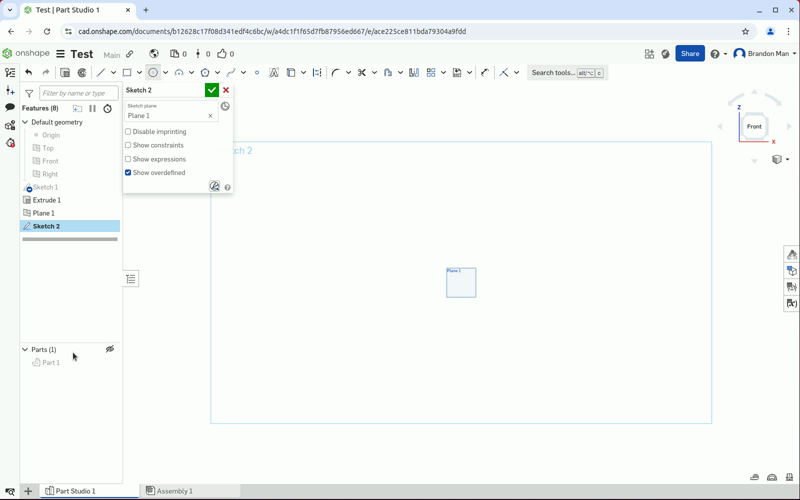
key_down(shift)
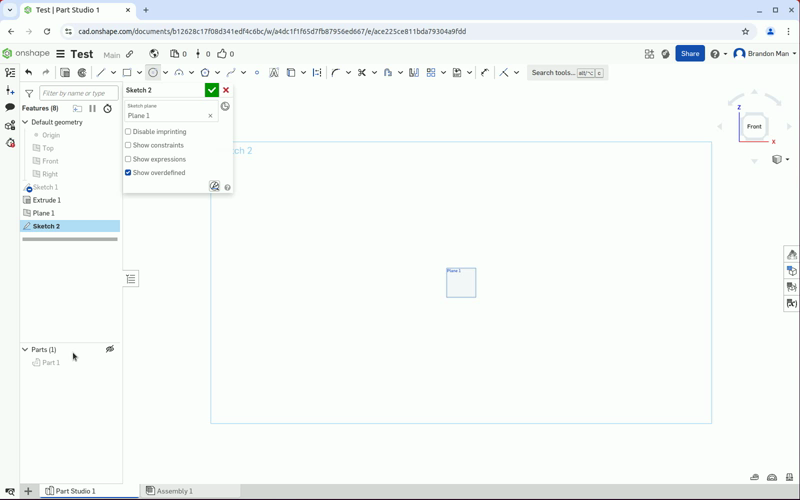
mouse_move(460, 282)
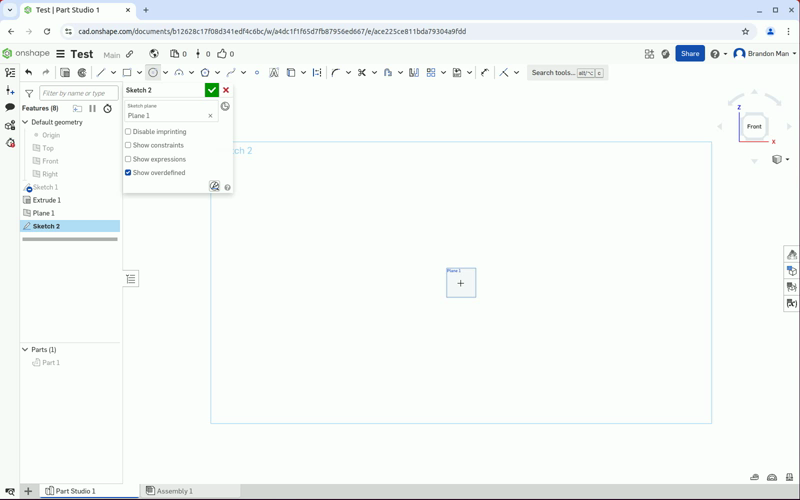
click(460, 282)
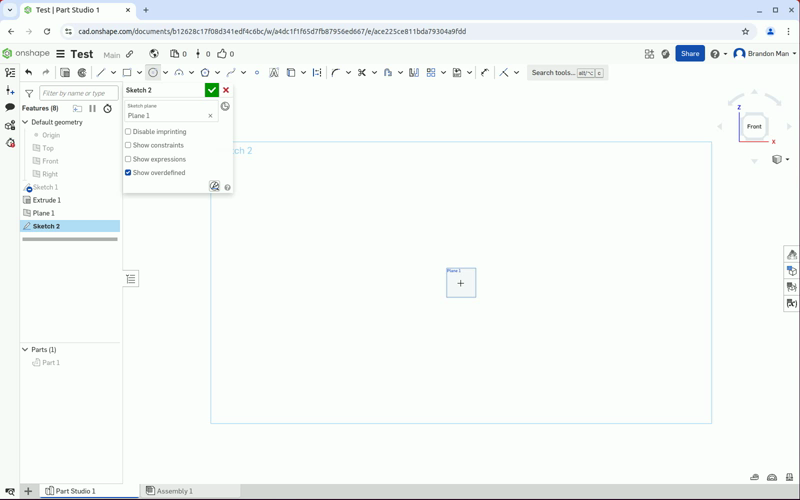
key_up(shift)
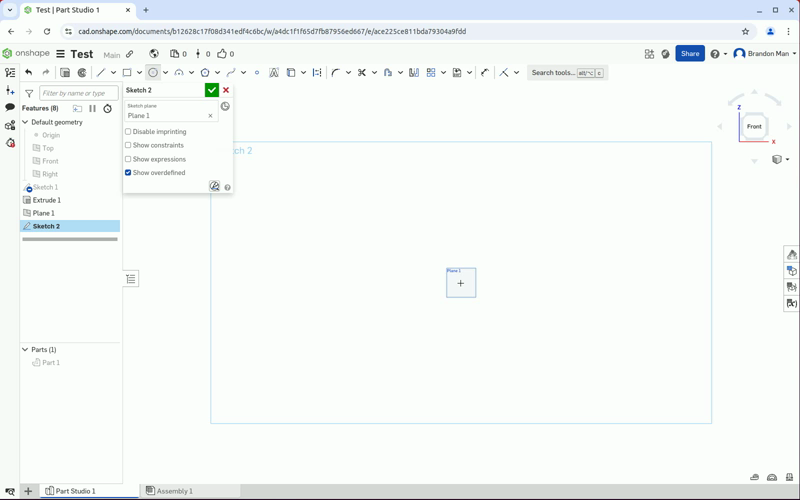
mouse_move(473, 282)
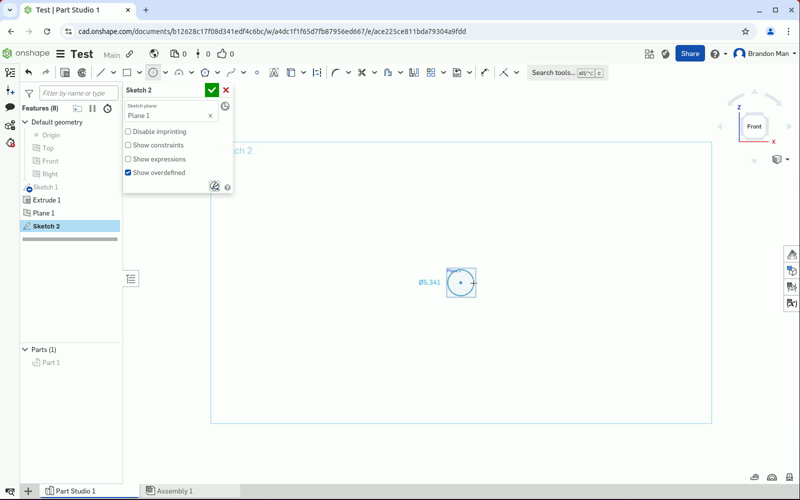
click(473, 282)
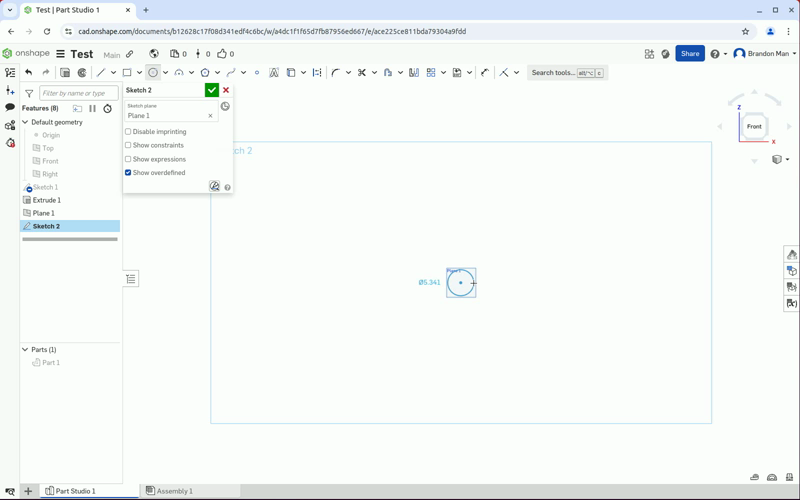
key(esc)
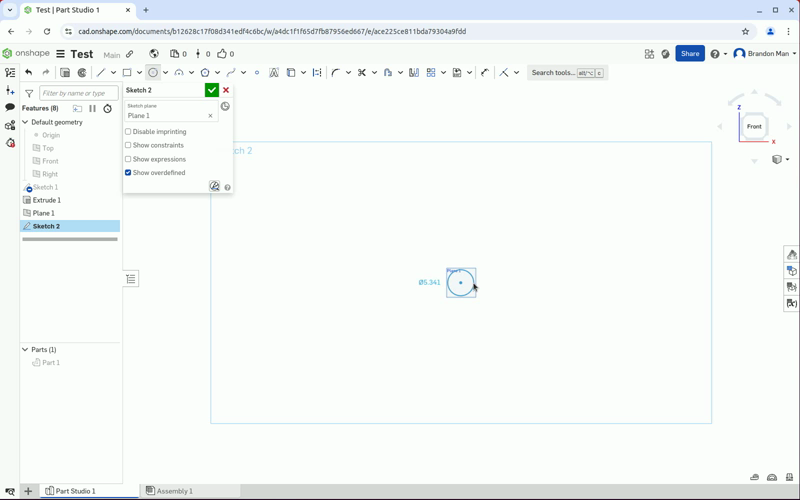
mouse_move(458, 273)
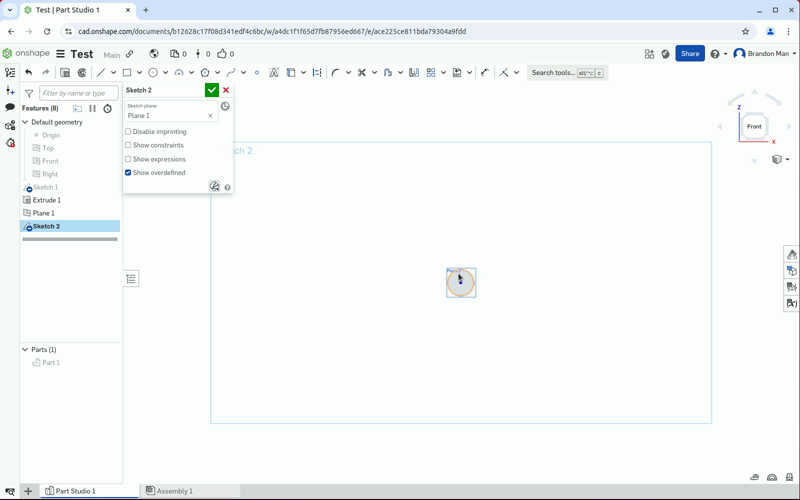
scroll(6)
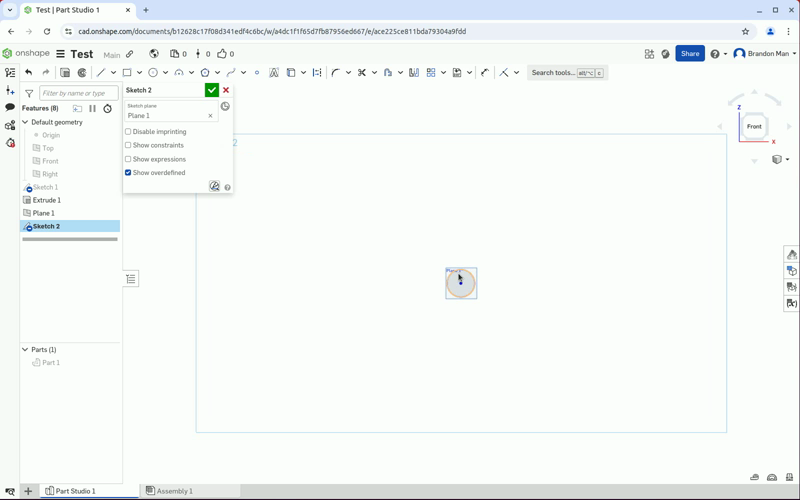
scroll(6)
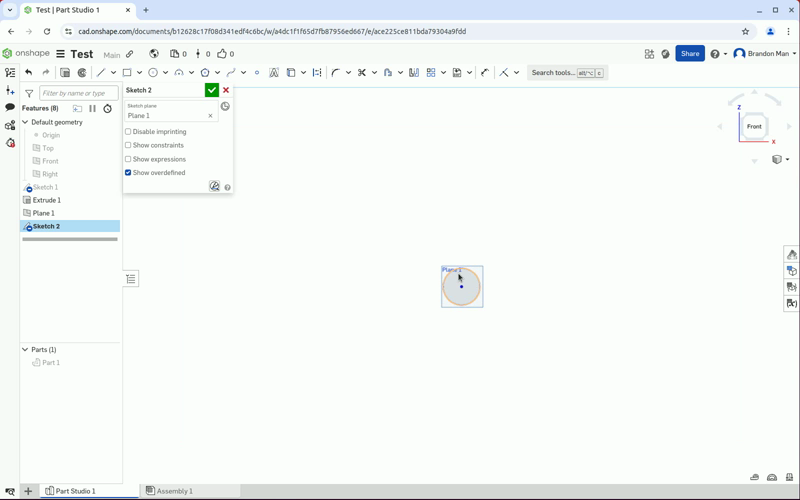
scroll(6)
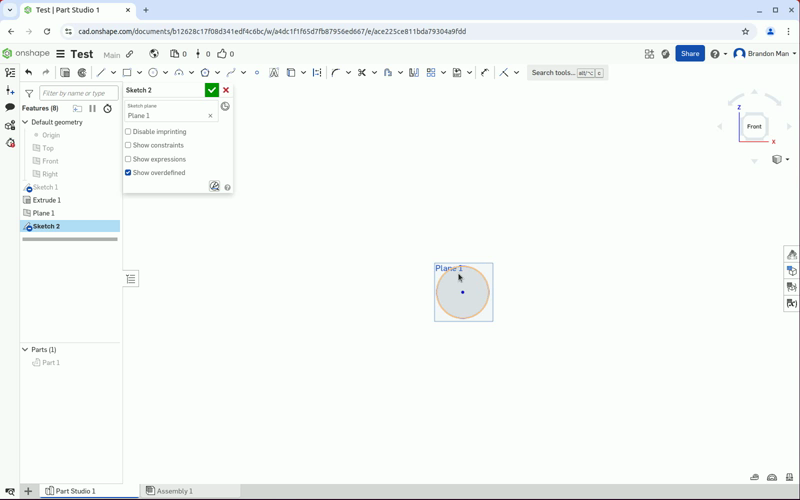
scroll(6)
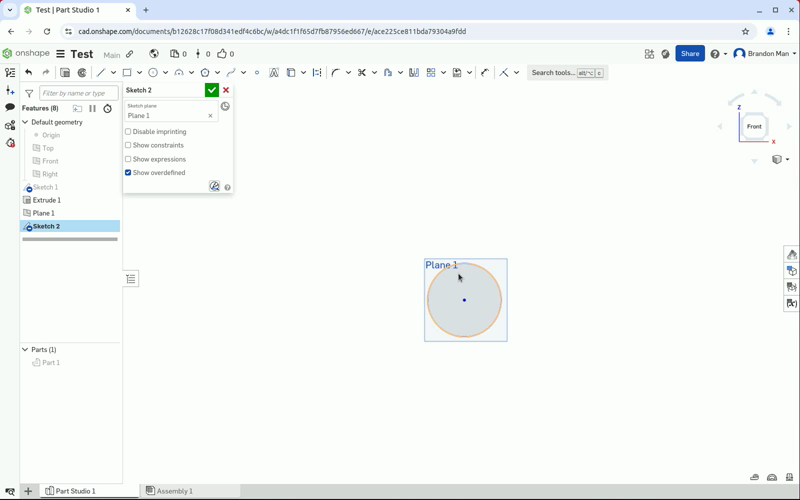
scroll(6)
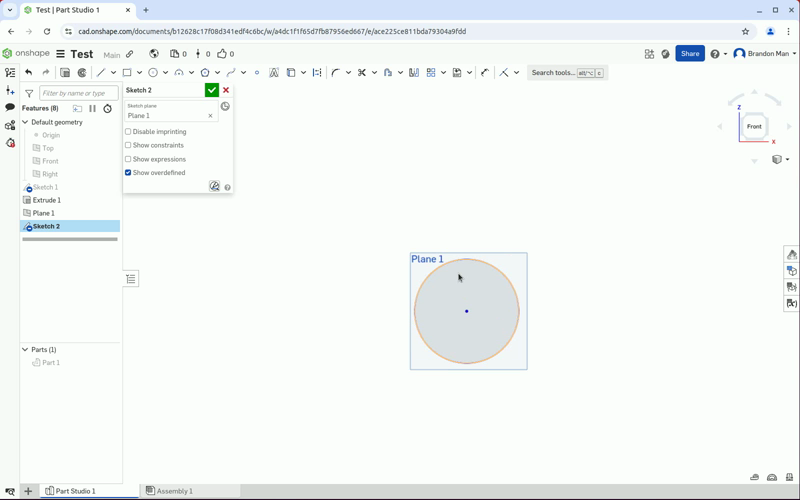
scroll(6)
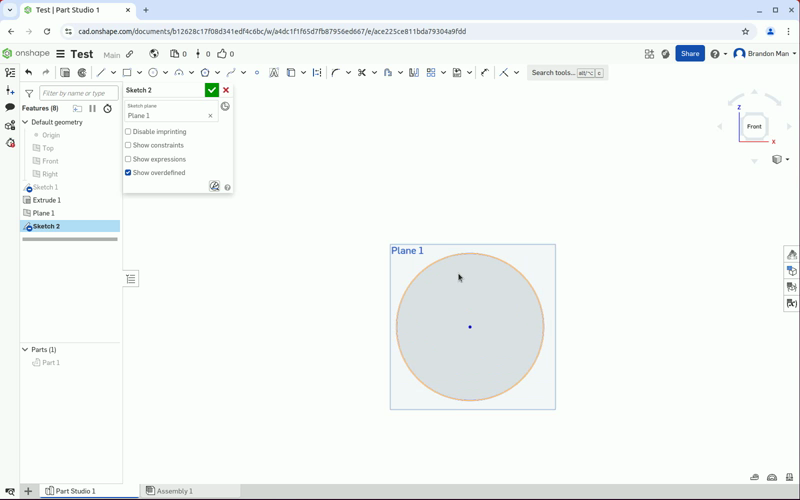
scroll(6)
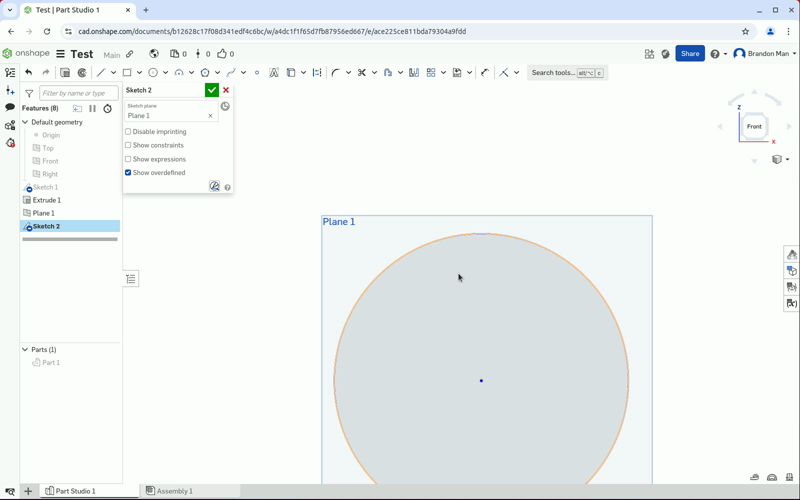
click(458, 273)
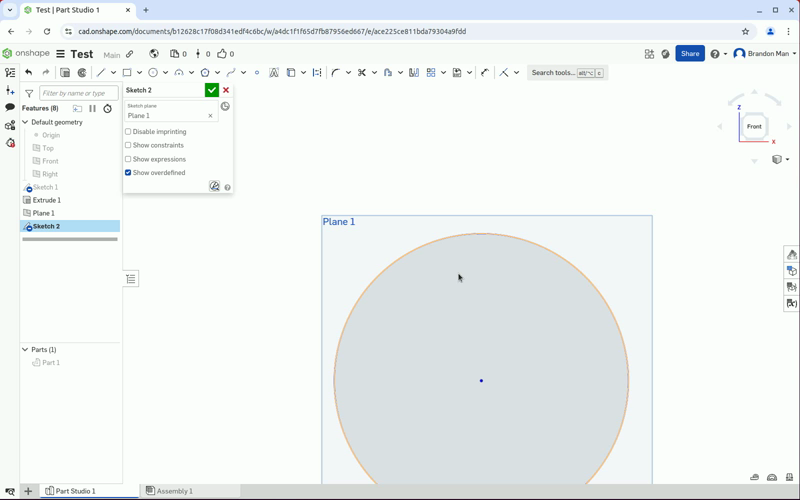
scroll(-6)
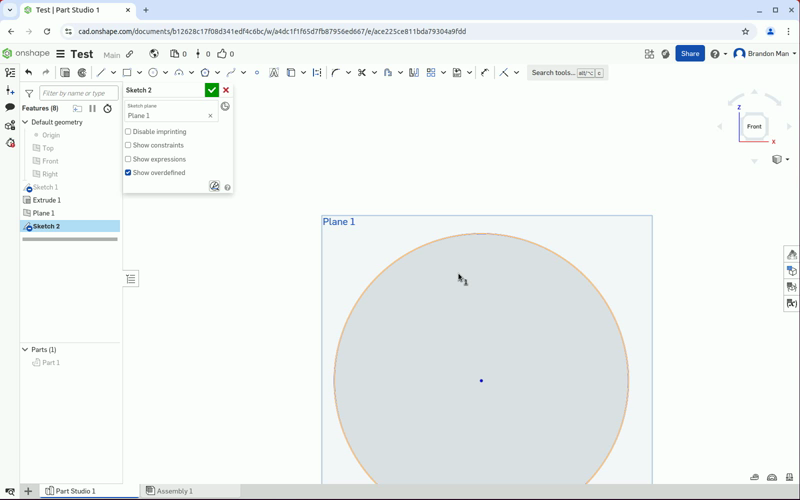
scroll(-6)
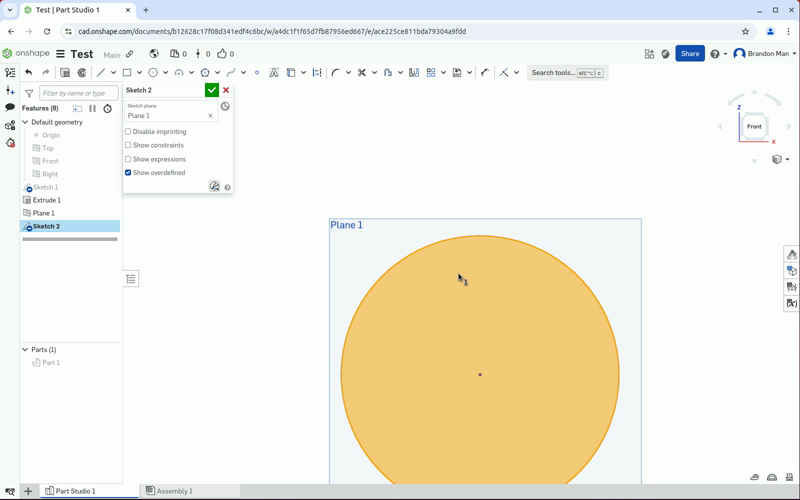
scroll(-6)
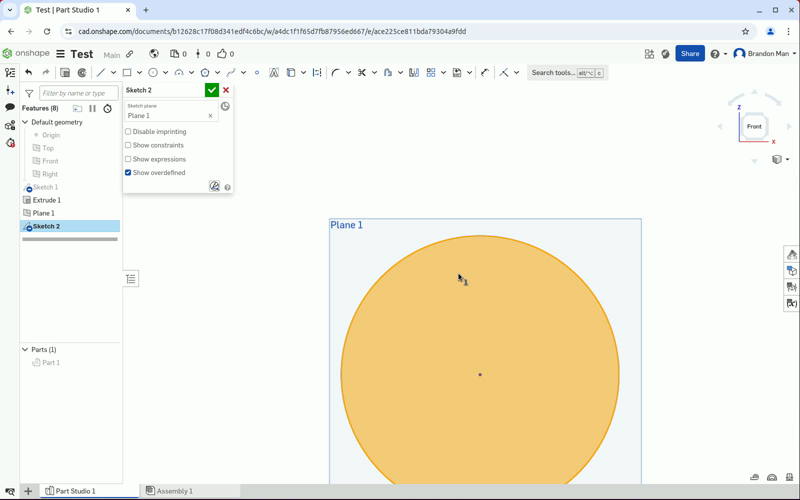
scroll(-6)
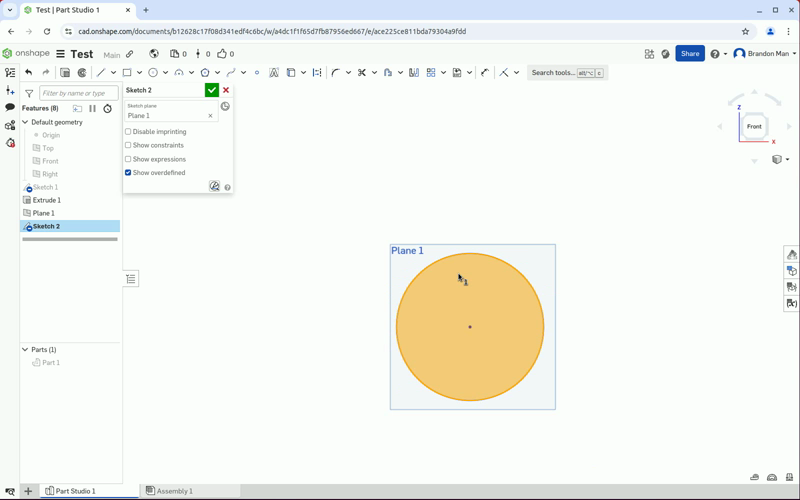
scroll(-6)
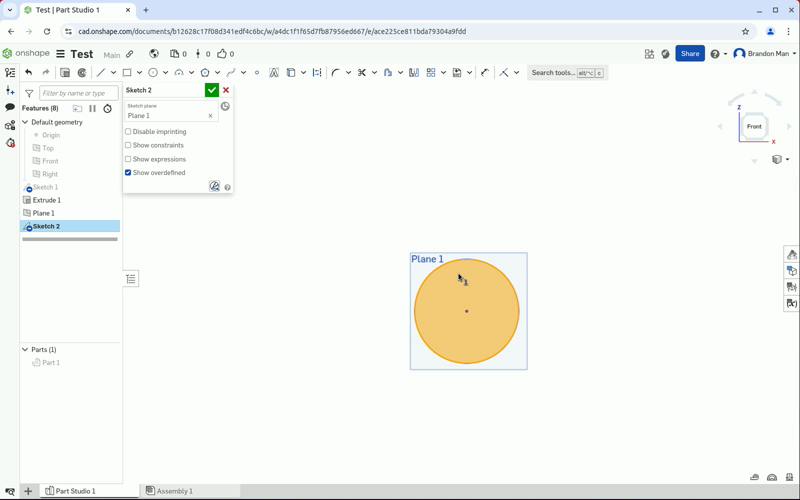
scroll(-6)
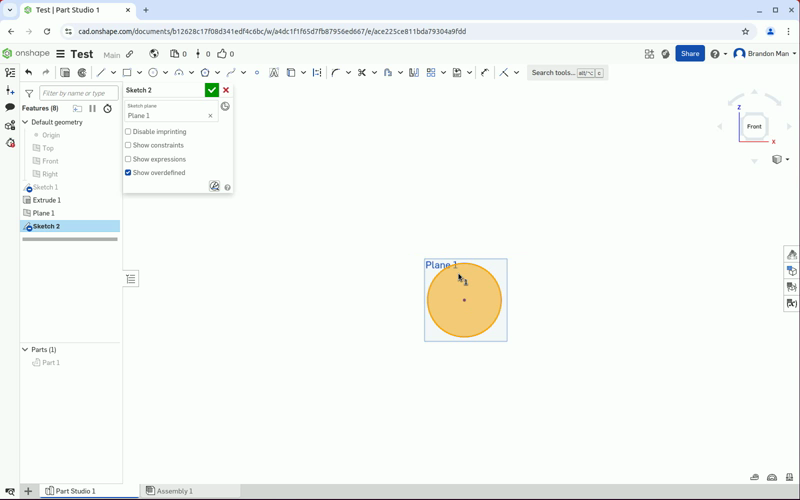
scroll(-6)
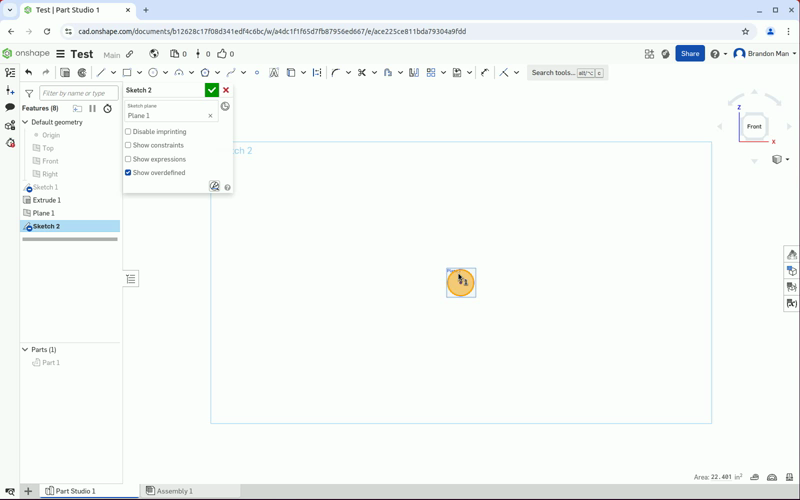
mouse_move(73, 352)
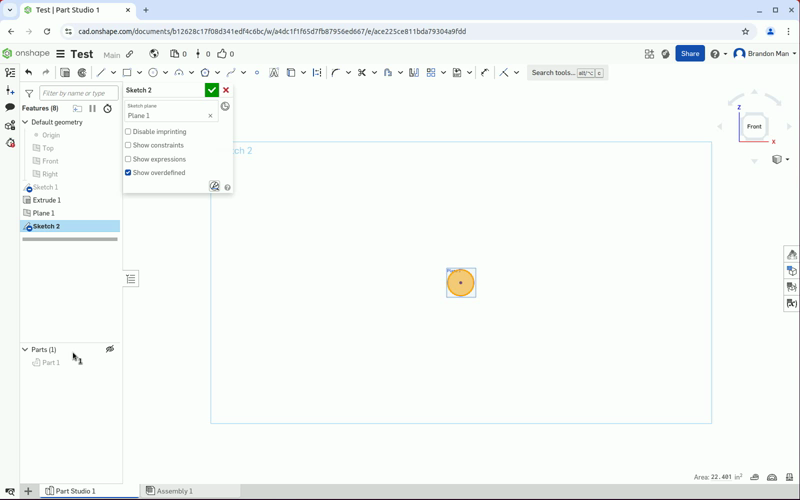
key(shift+y)
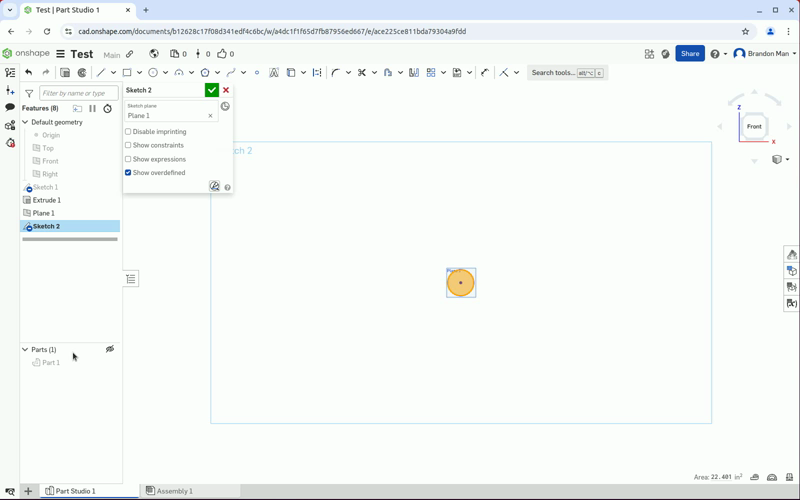
key(shift+e)
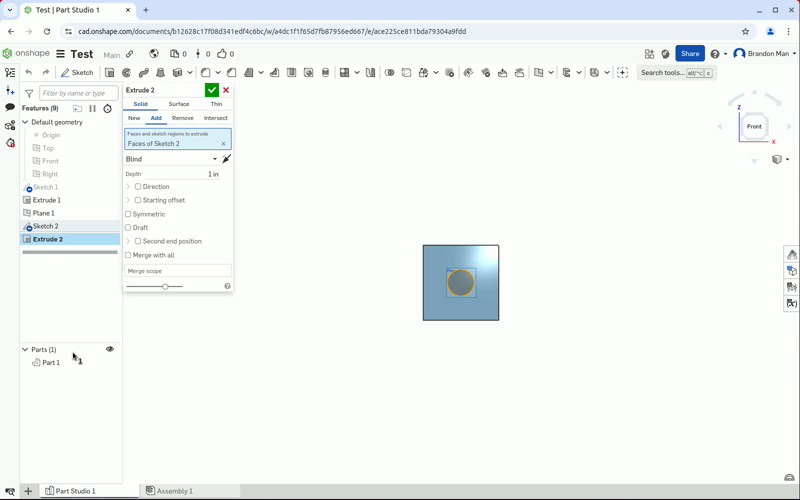
mouse_move(143, 106)
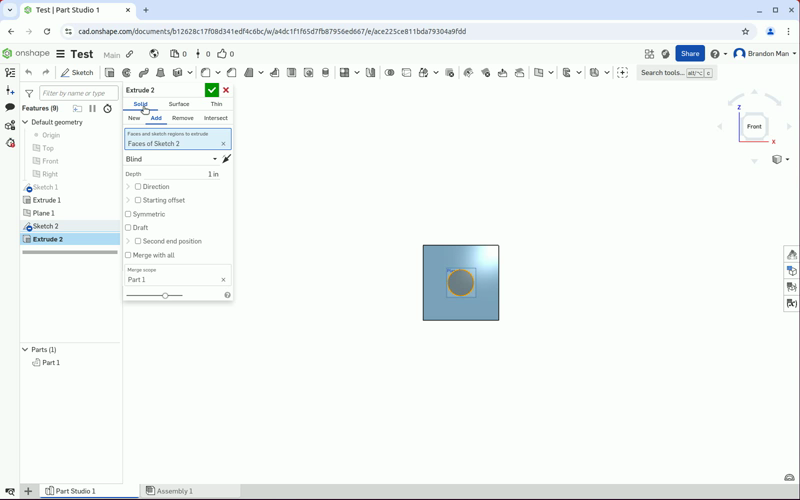
click(143, 106)
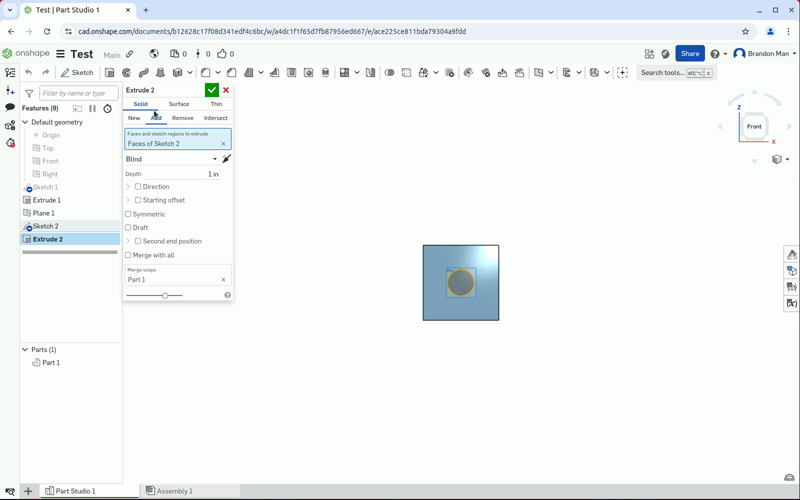
mouse_move(186, 120)
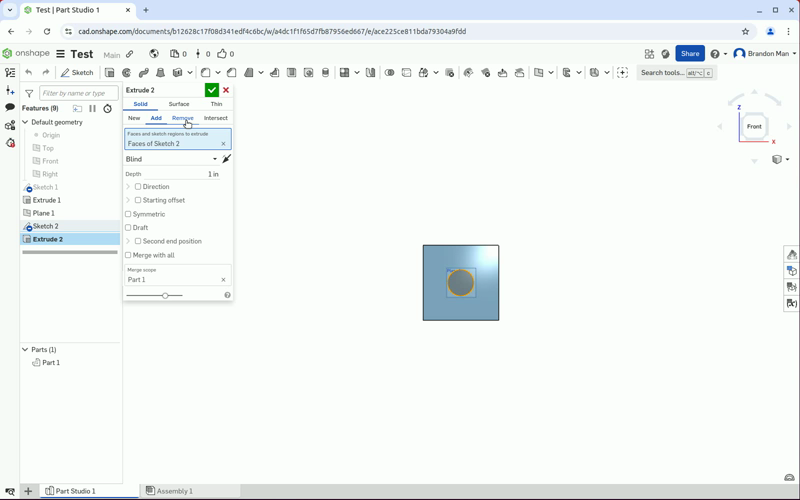
click(186, 120)
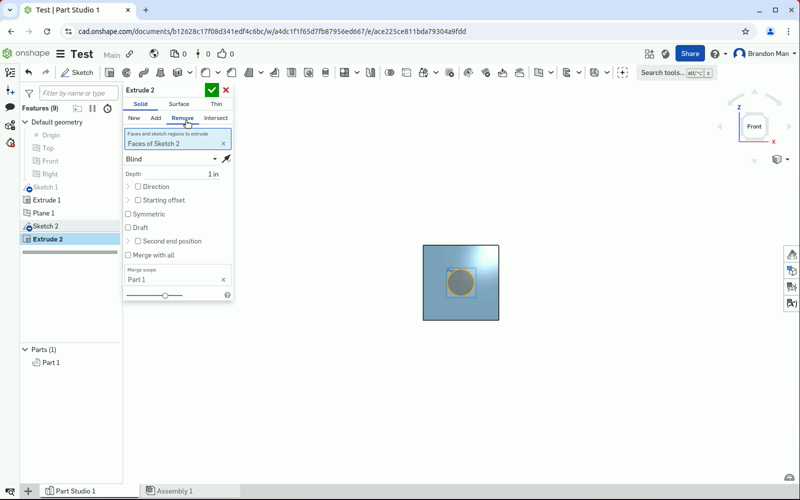
key(tab, 4)
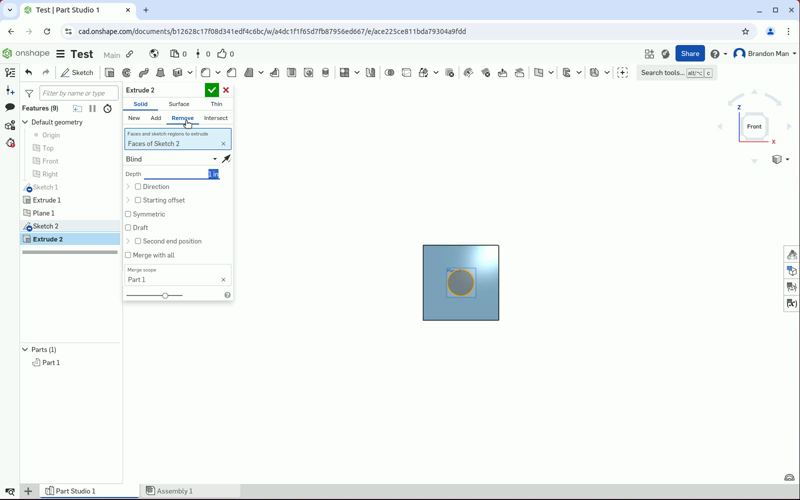
text(15.405)
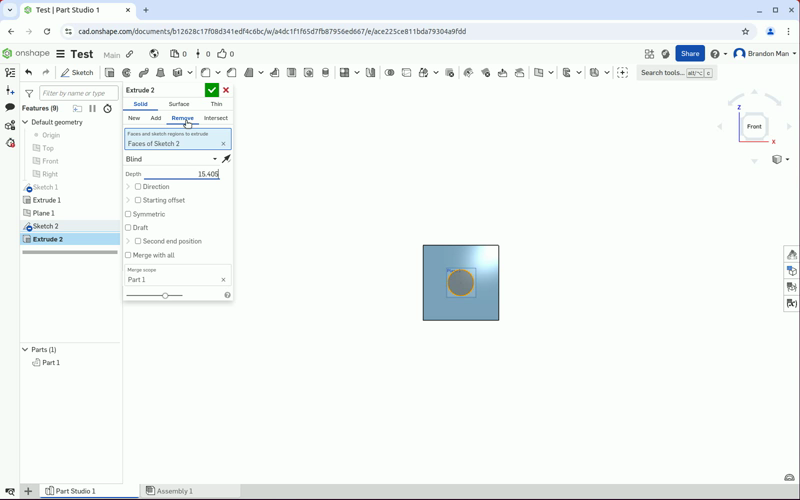
key(tab, 6)
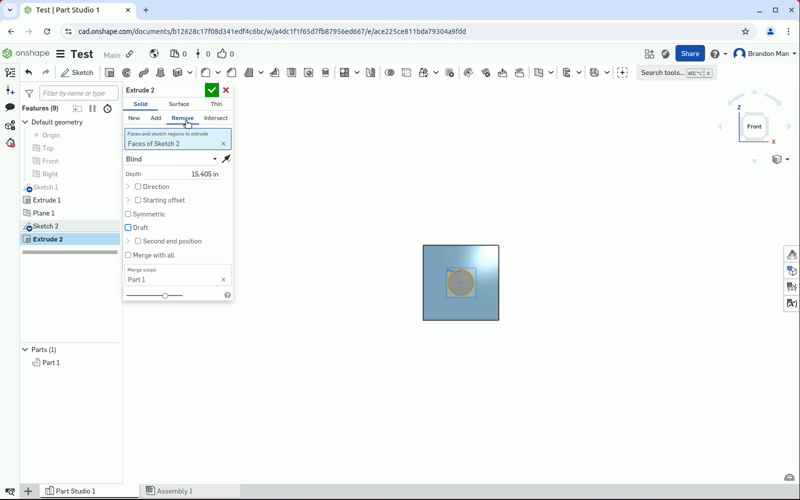
key(space)
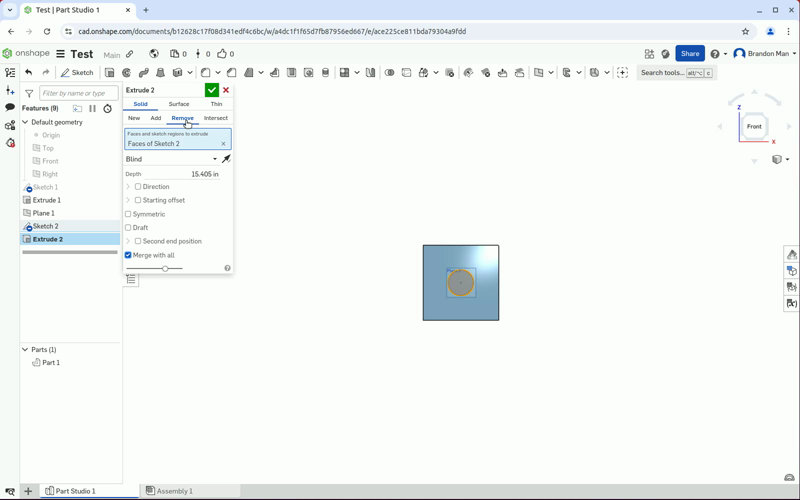
key(enter)
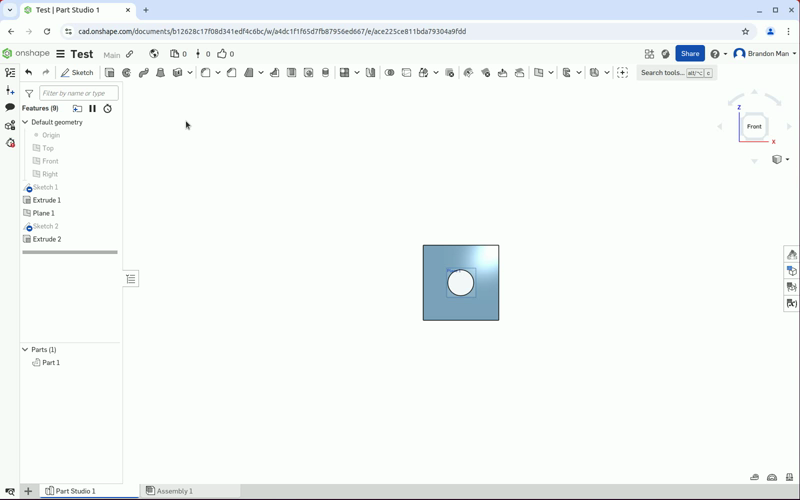
key(shift+h)
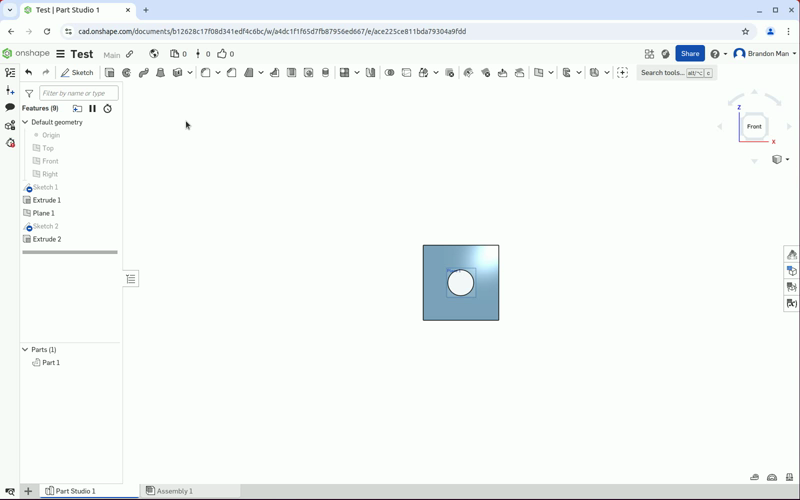
key(shift+h)
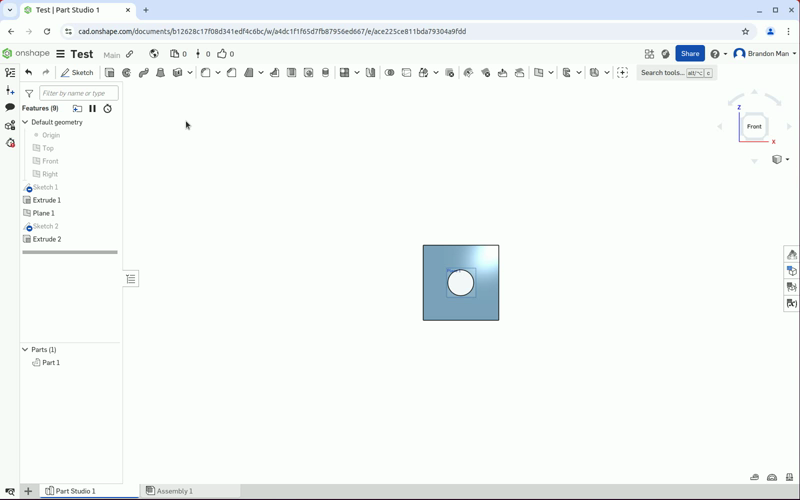
mouse_move(73, 189)
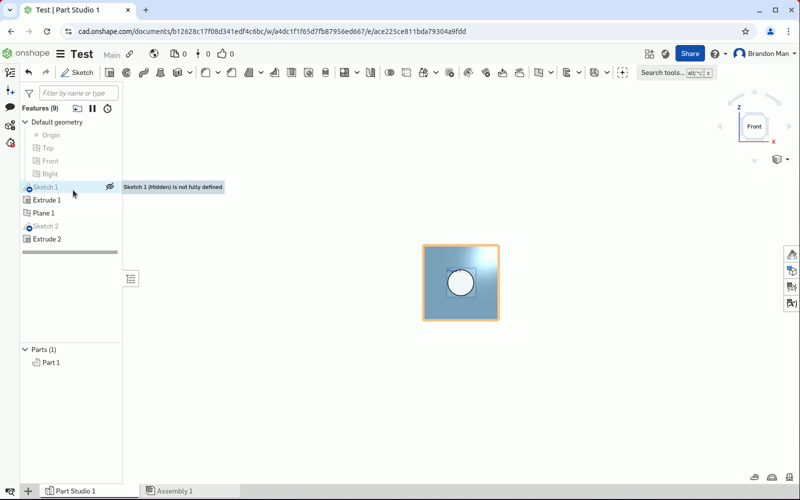
click(73, 189)
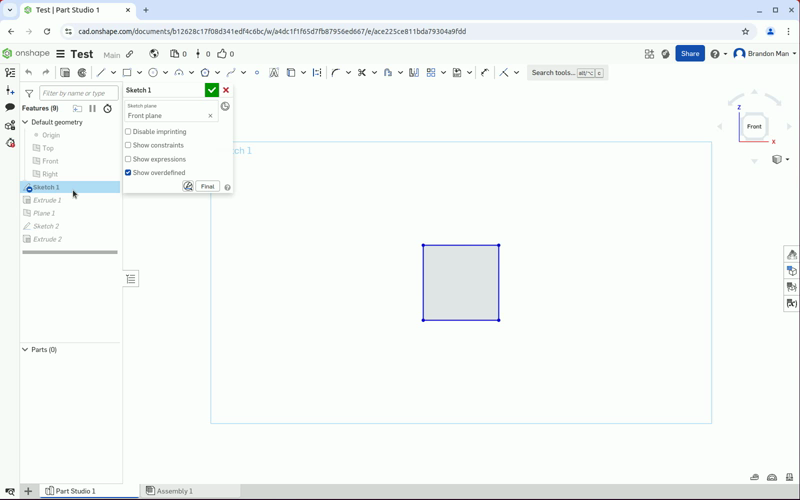
mouse_move(229, 92)
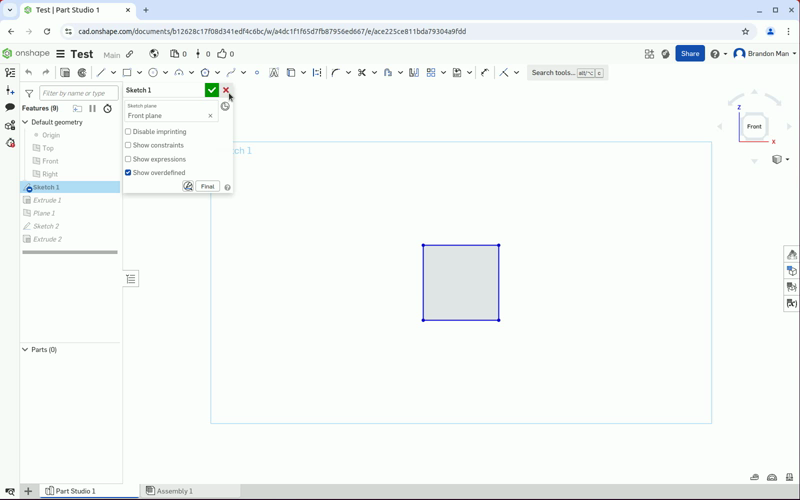
click(229, 92)
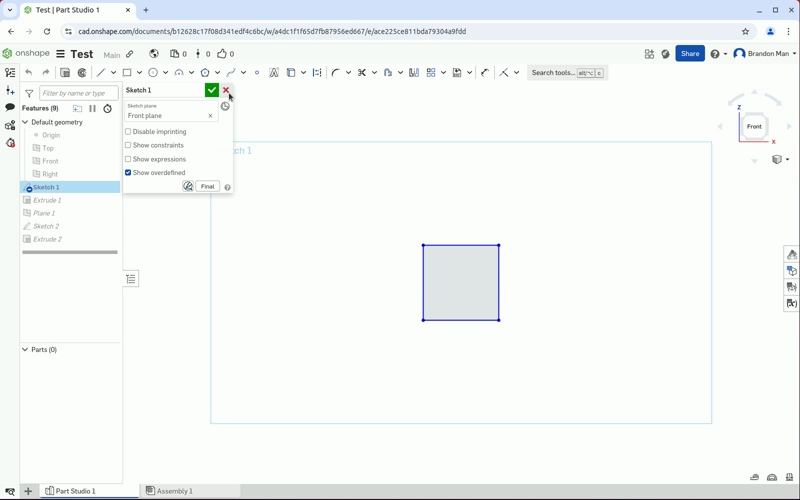
mouse_move(73, 352)
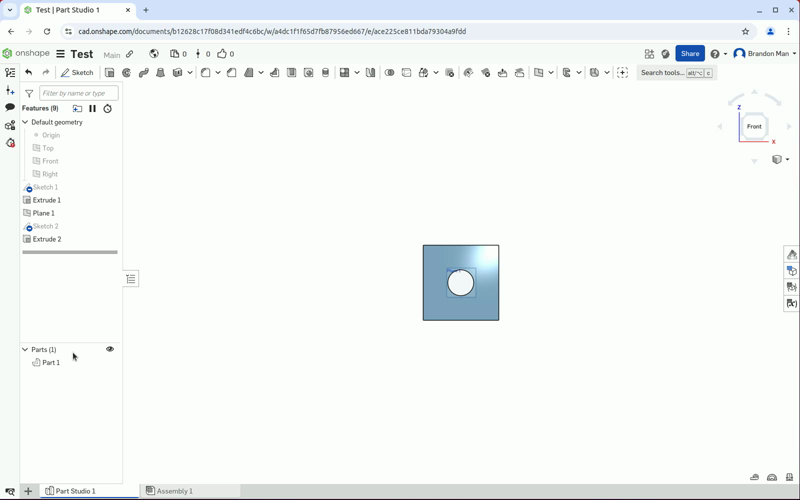
key(y)
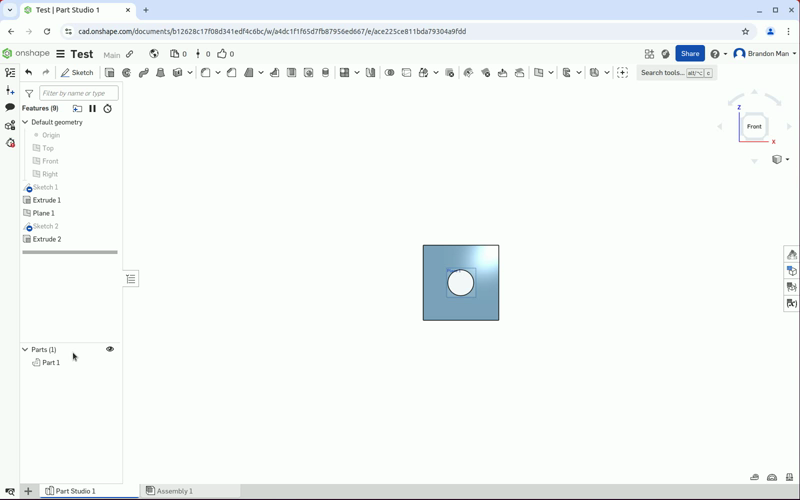
key(shift+p)
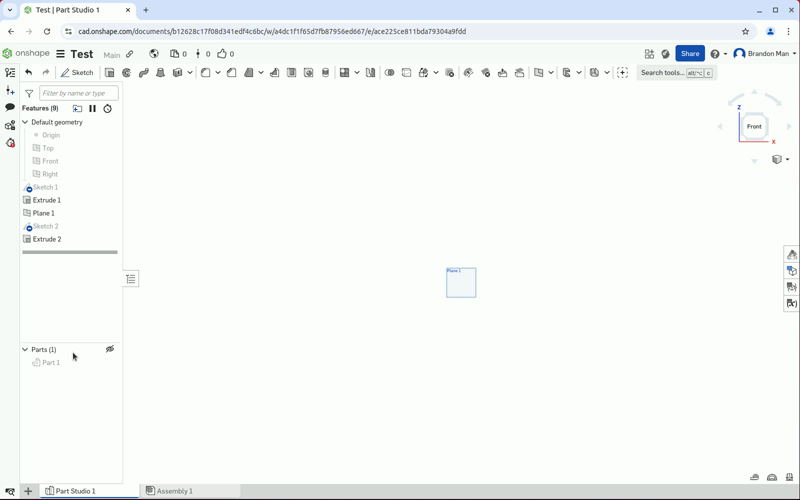
key(space)
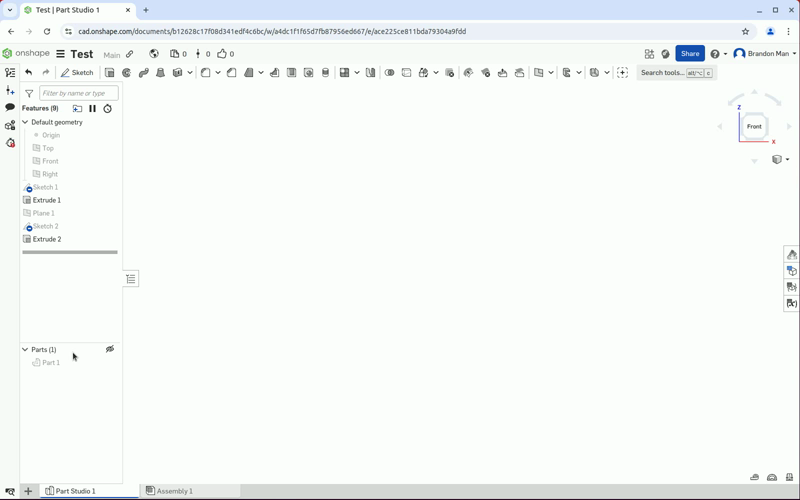
key_down(shift)
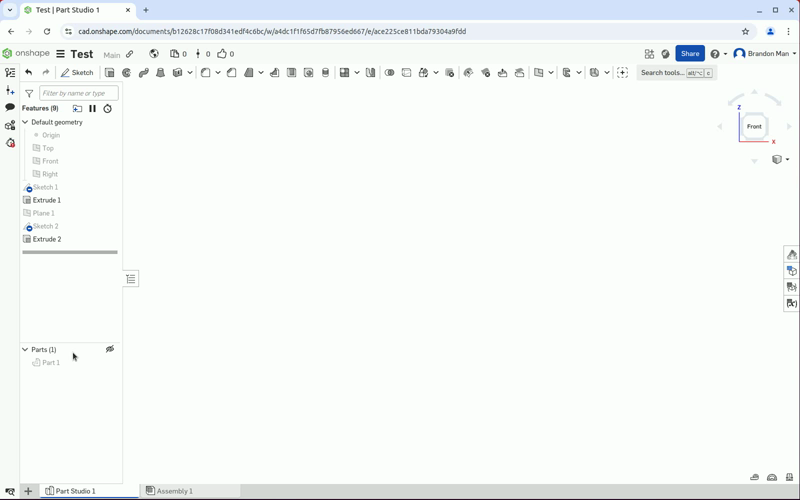
key(down)
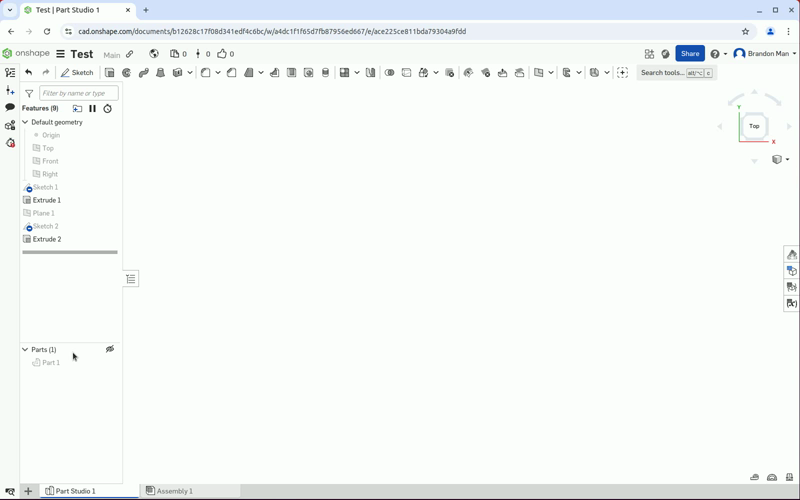
key_up(shift)
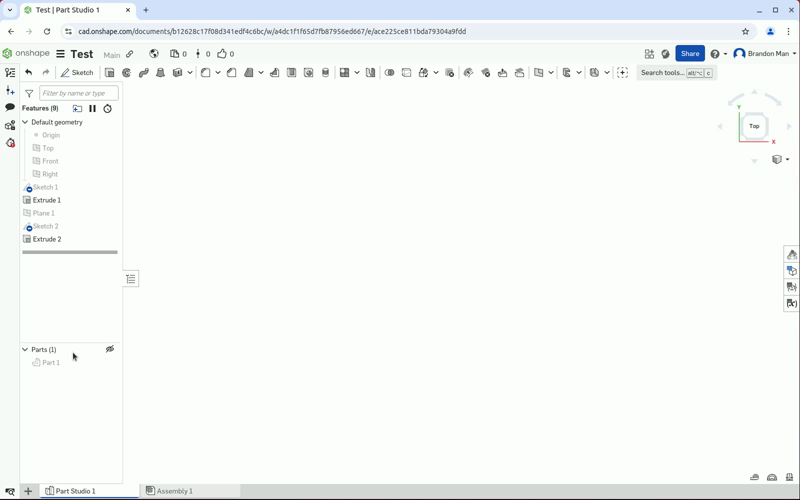
mouse_move(73, 352)
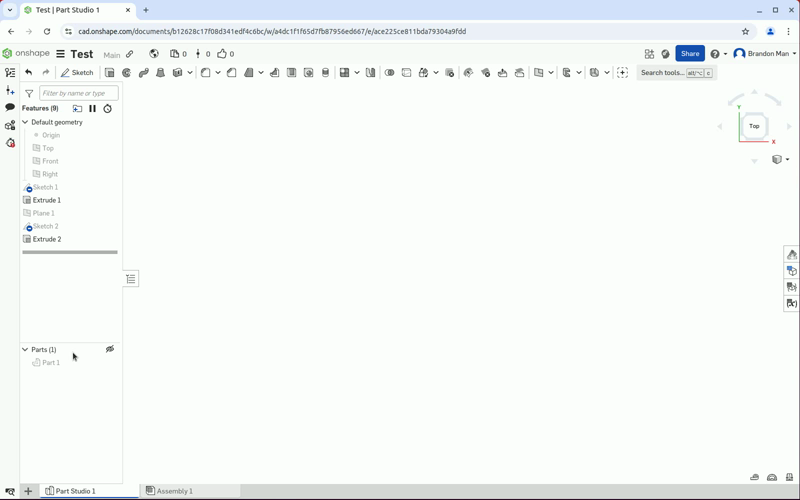
key(shift+y)
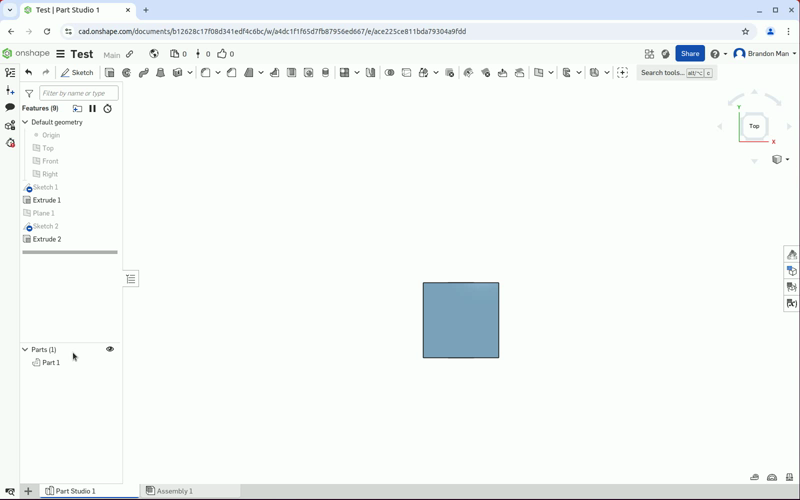
mouse_move(541, 75)
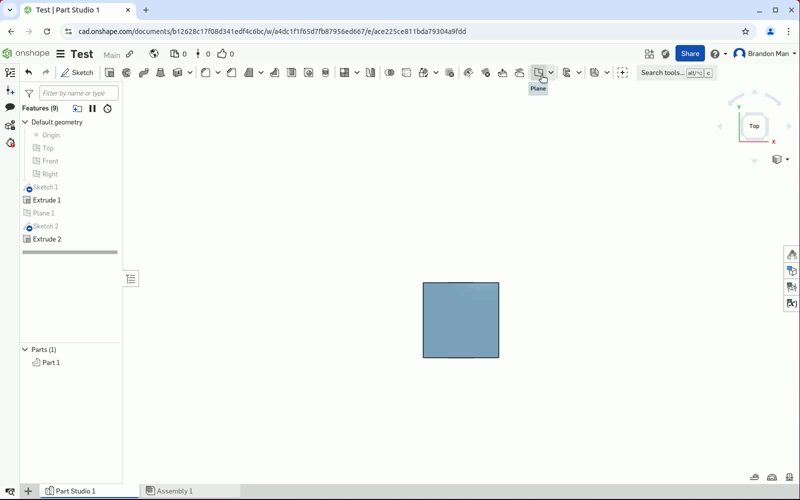
click(541, 75)
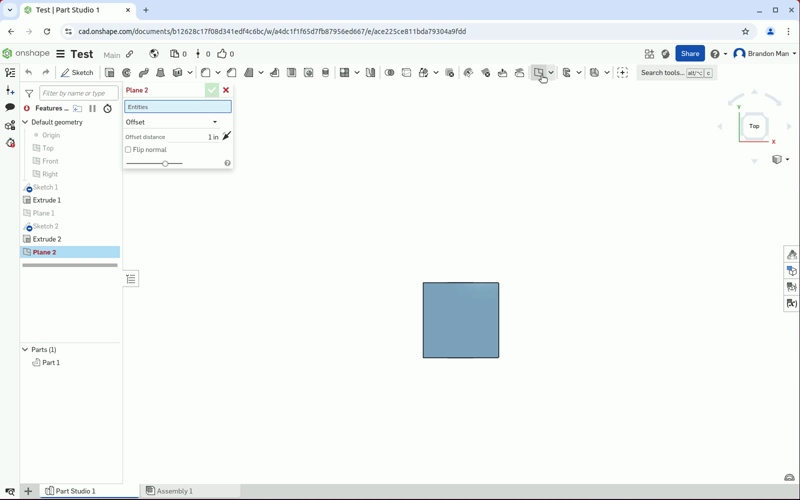
mouse_move(73, 150)
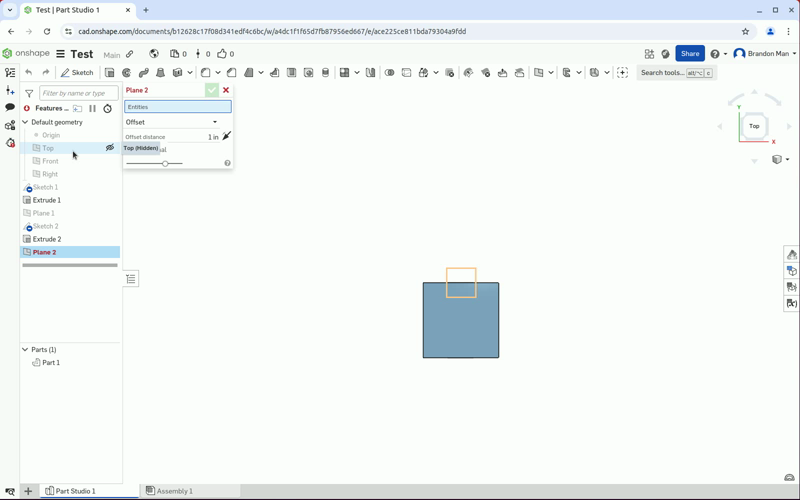
click(73, 150)
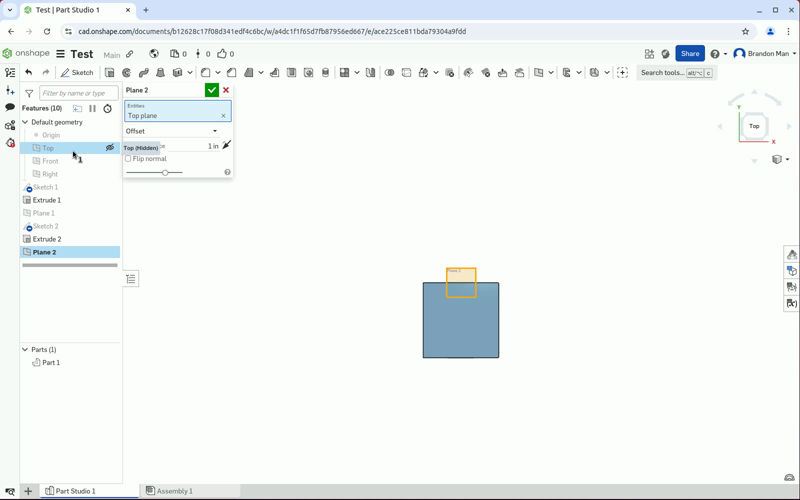
key(tab, 2)
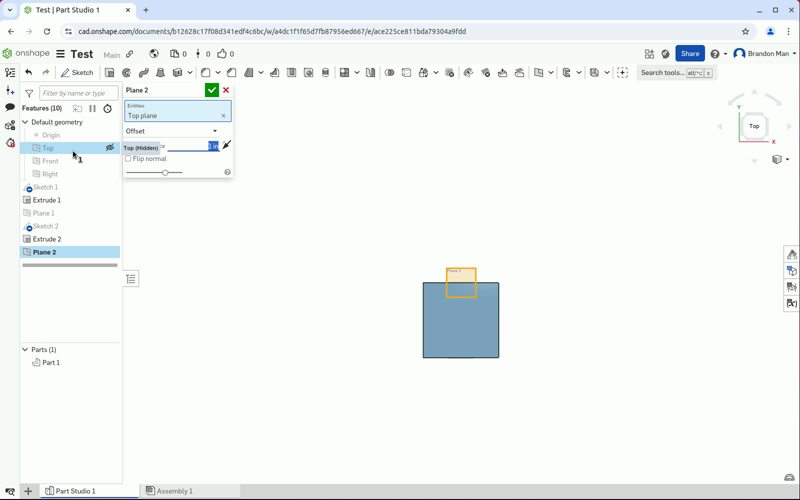
text(7.703)
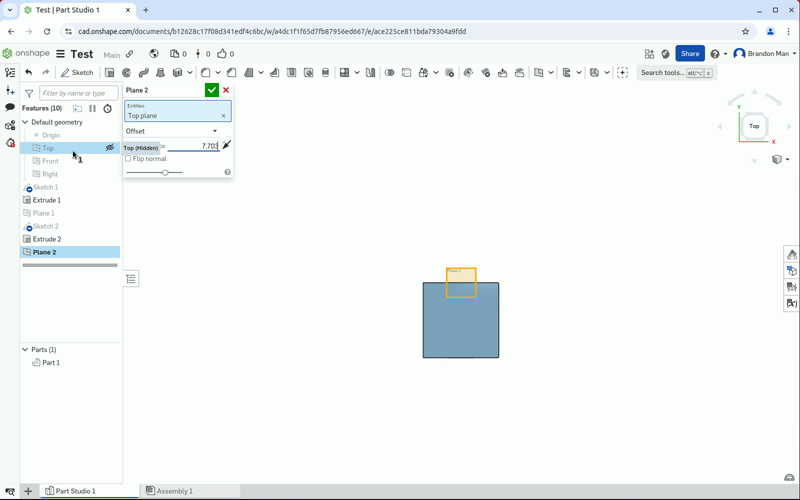
key(enter, 2)
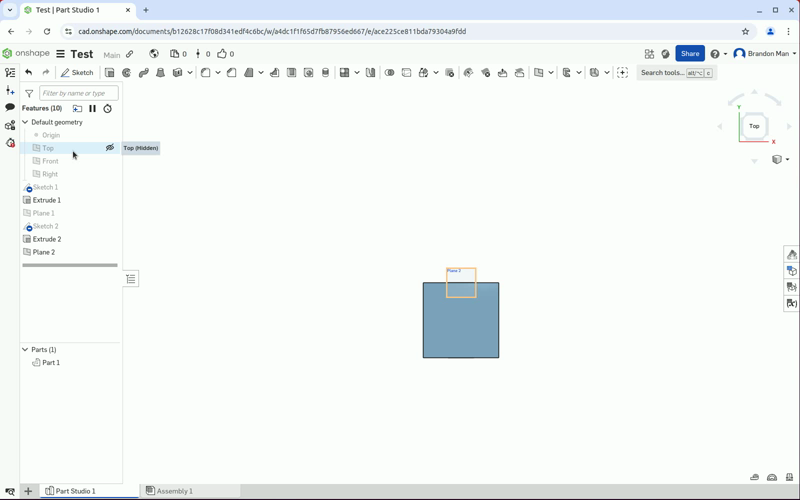
key(shift+s)
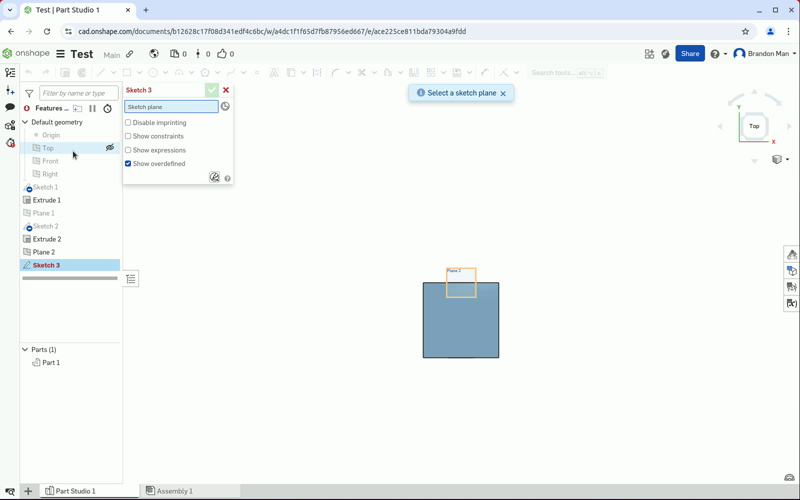
mouse_move(73, 254)
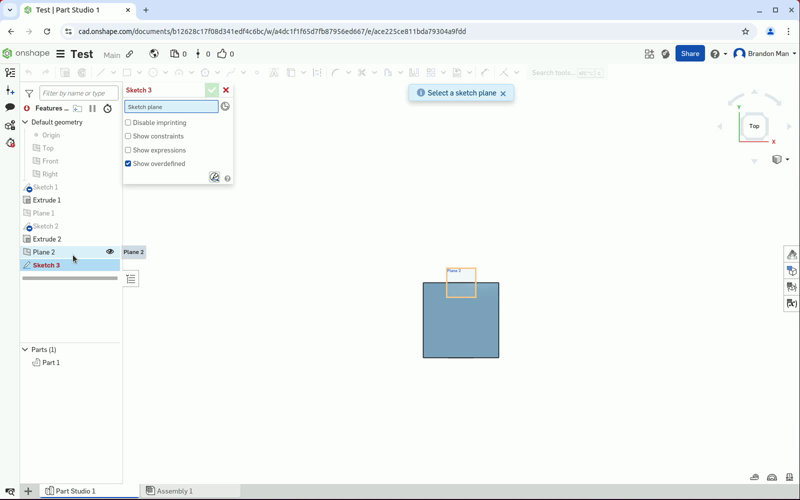
click(73, 254)
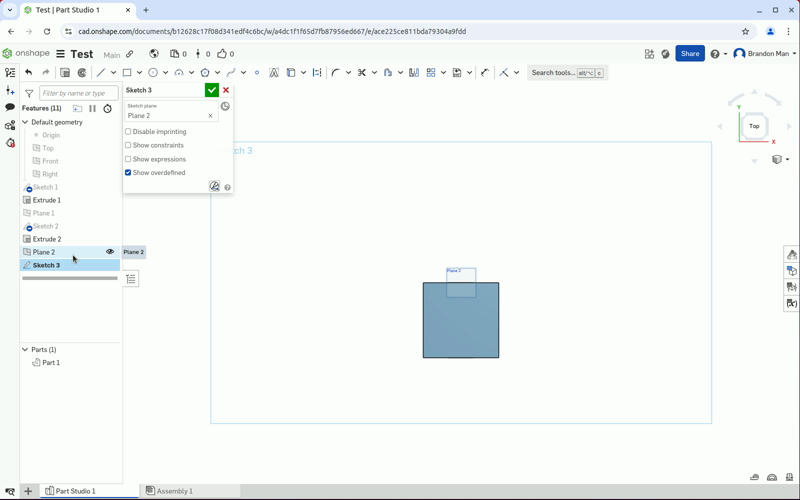
mouse_move(73, 352)
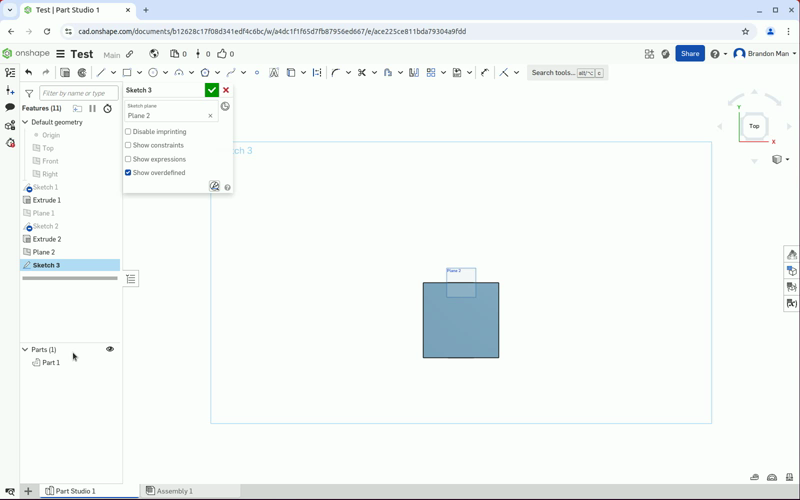
key(y)
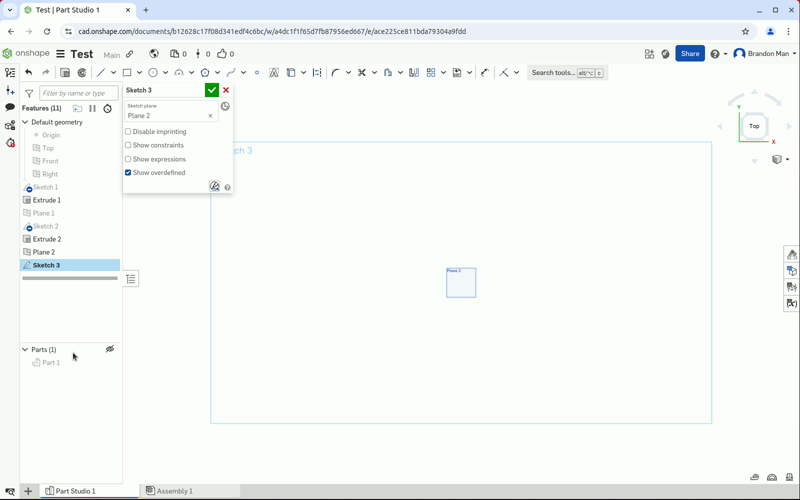
key(c)
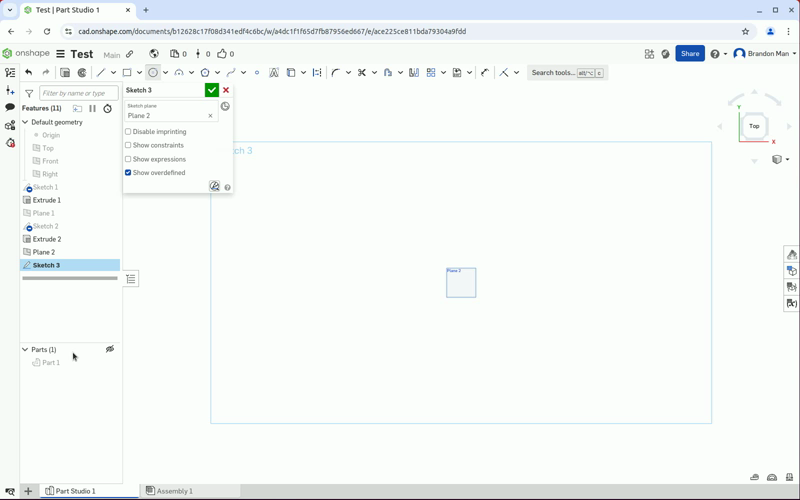
key_down(shift)
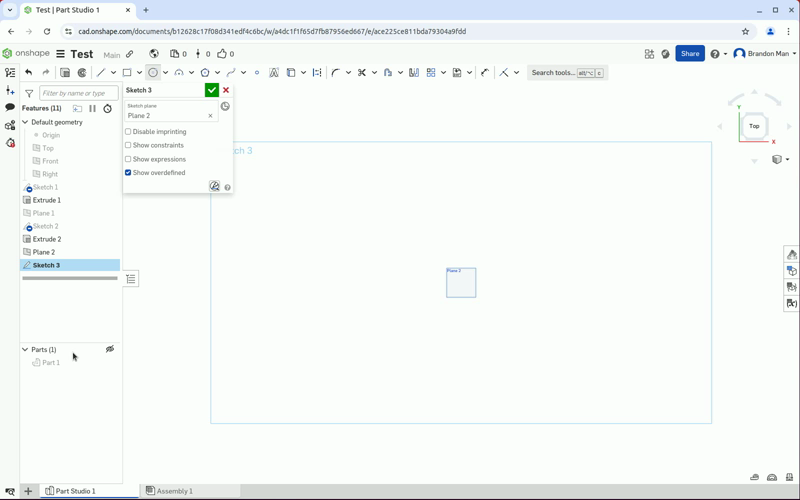
mouse_move(460, 316)
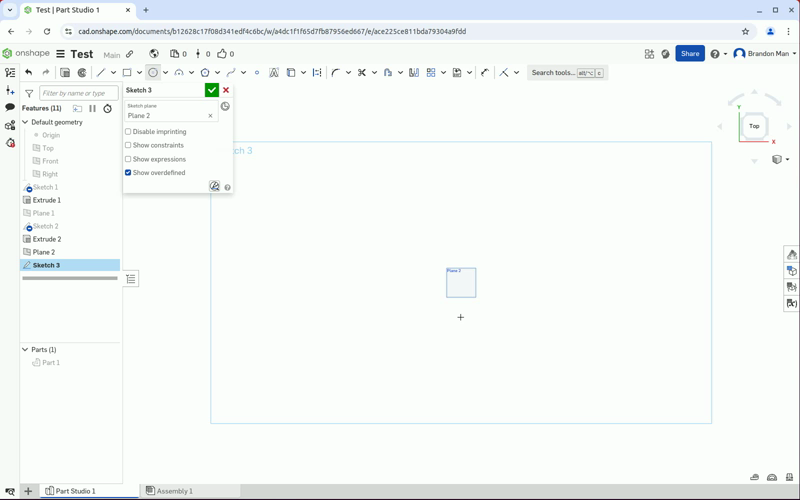
click(460, 316)
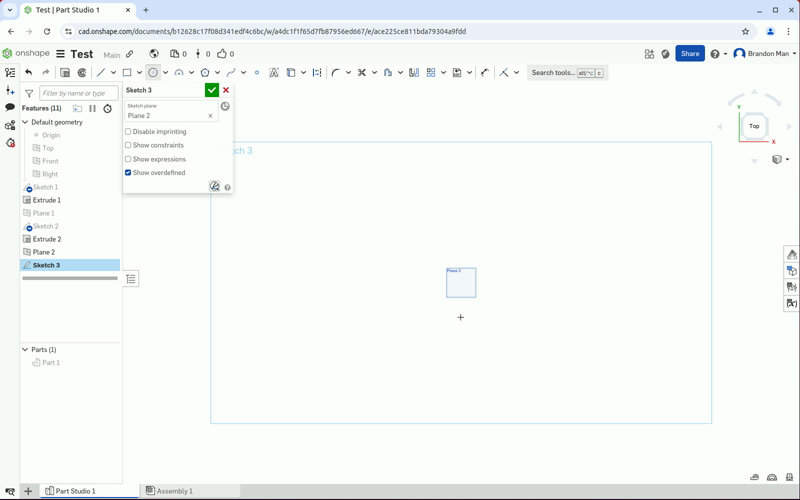
key_up(shift)
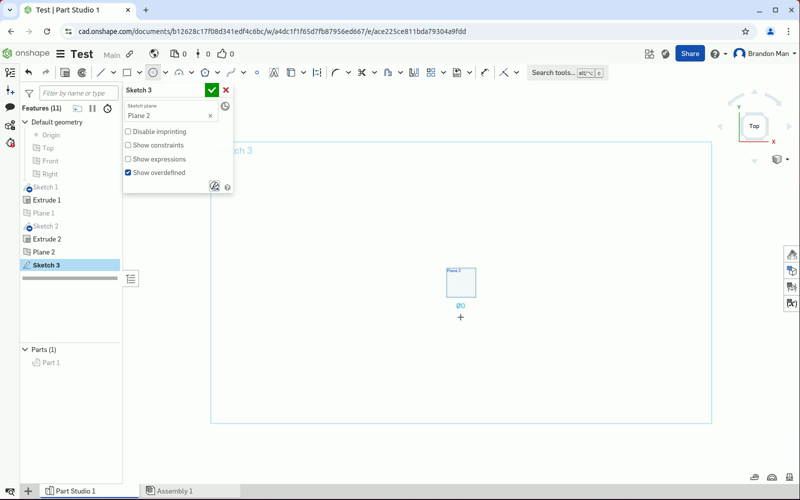
mouse_move(473, 316)
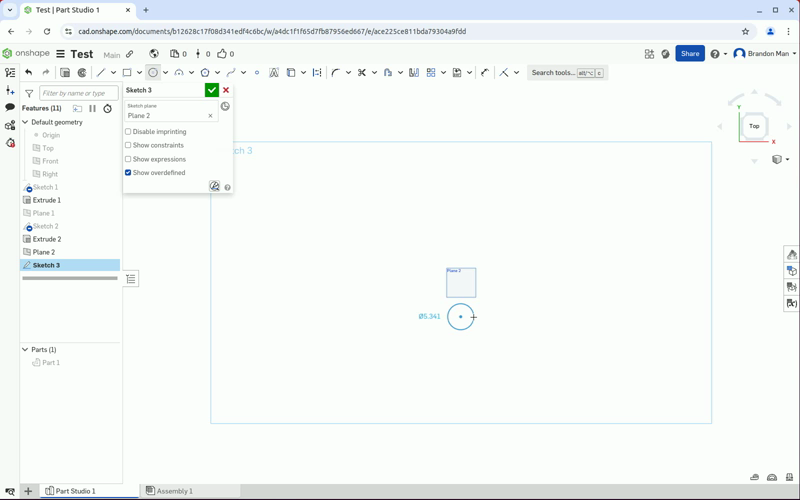
click(473, 316)
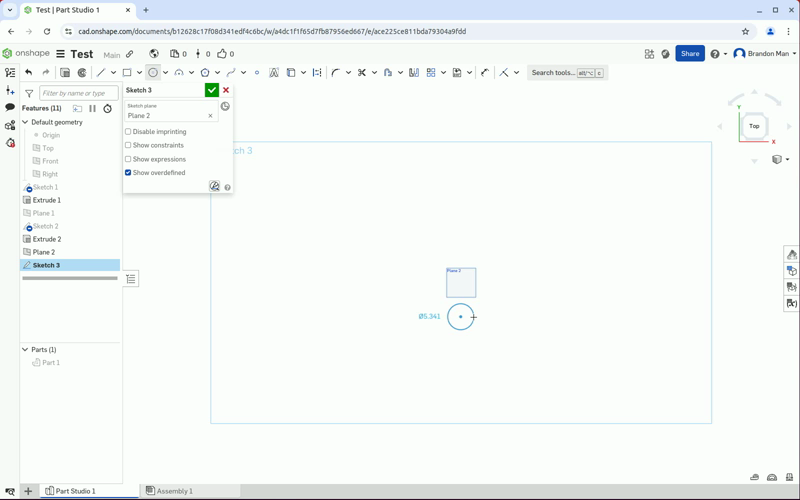
key(esc)
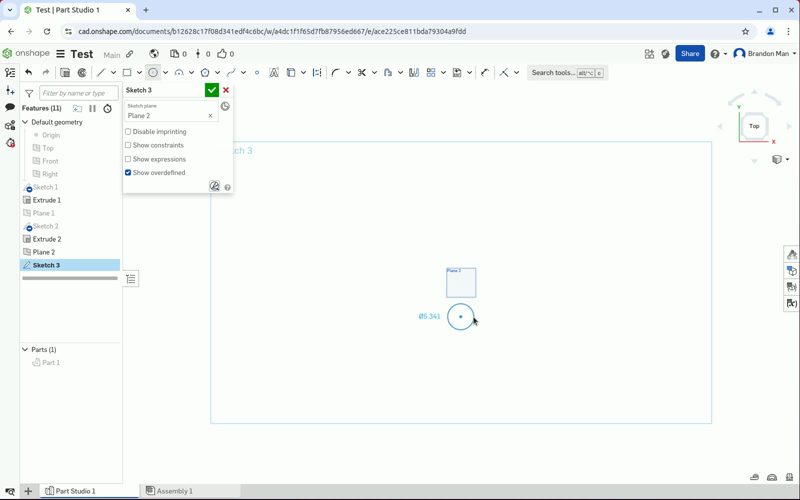
mouse_move(465, 326)
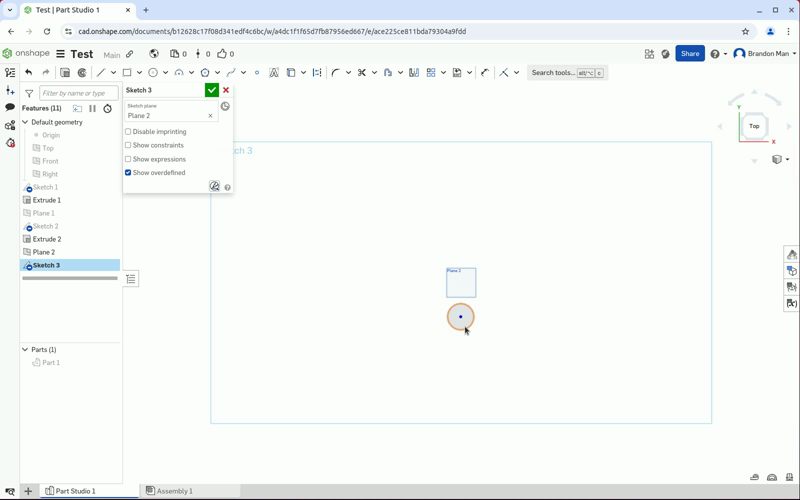
scroll(6)
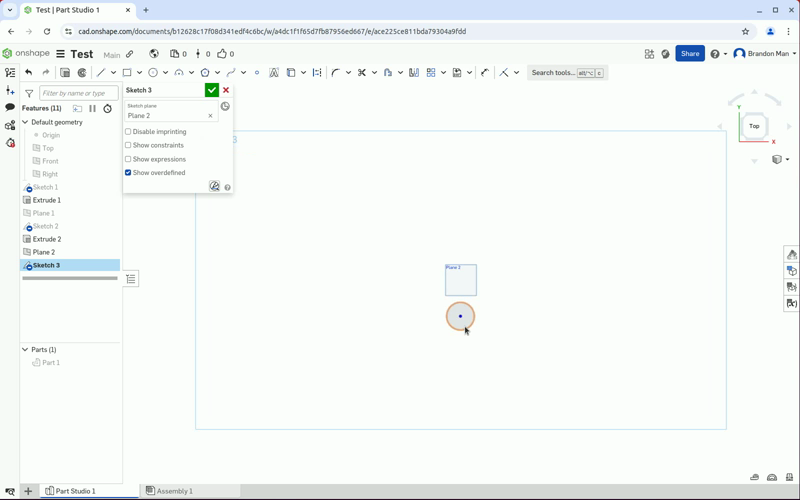
scroll(6)
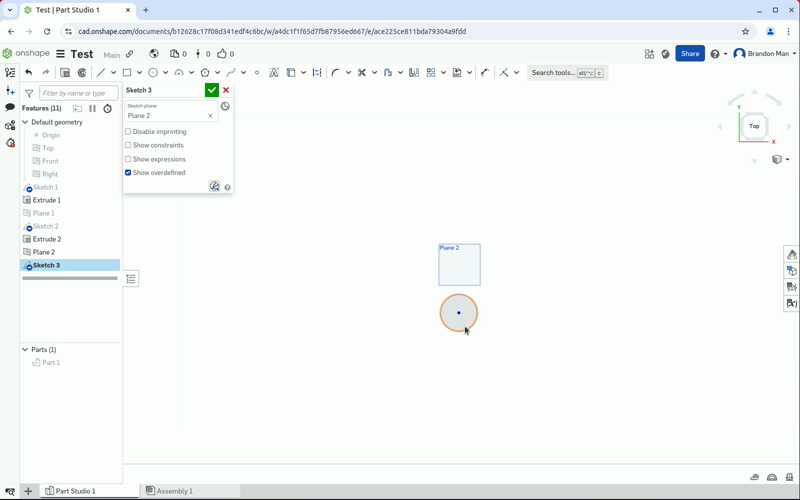
scroll(6)
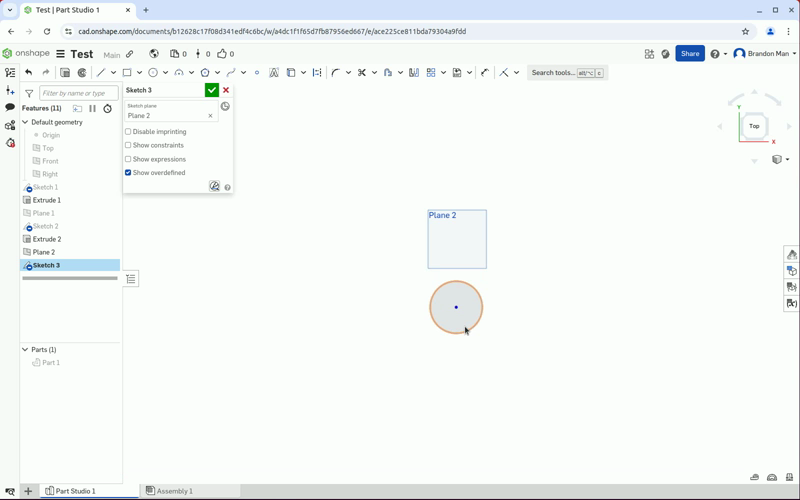
scroll(6)
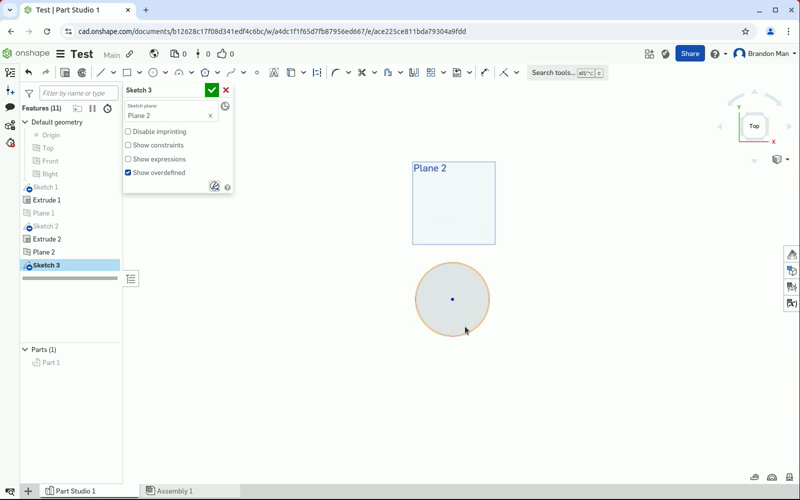
scroll(6)
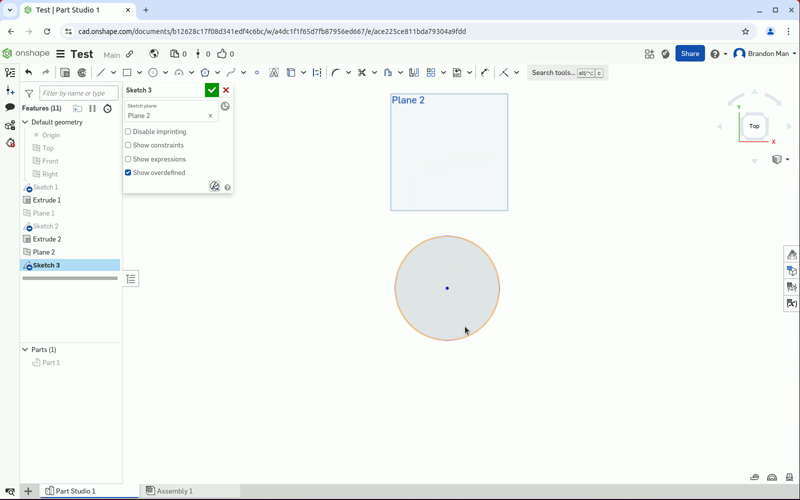
scroll(6)
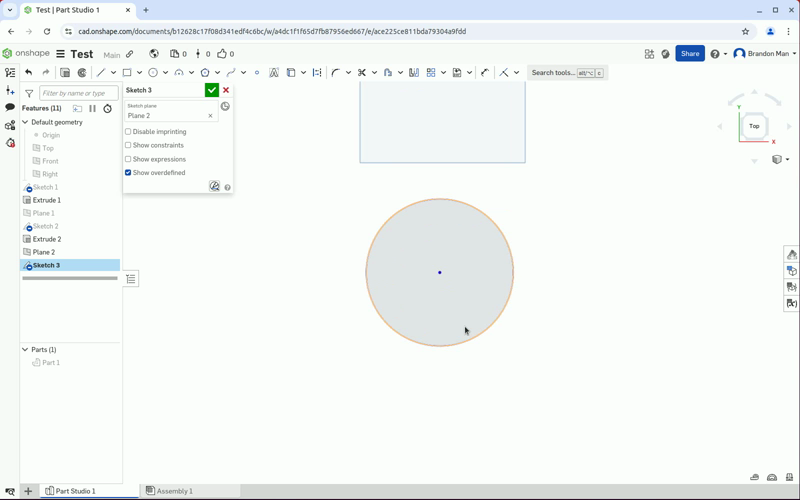
scroll(6)
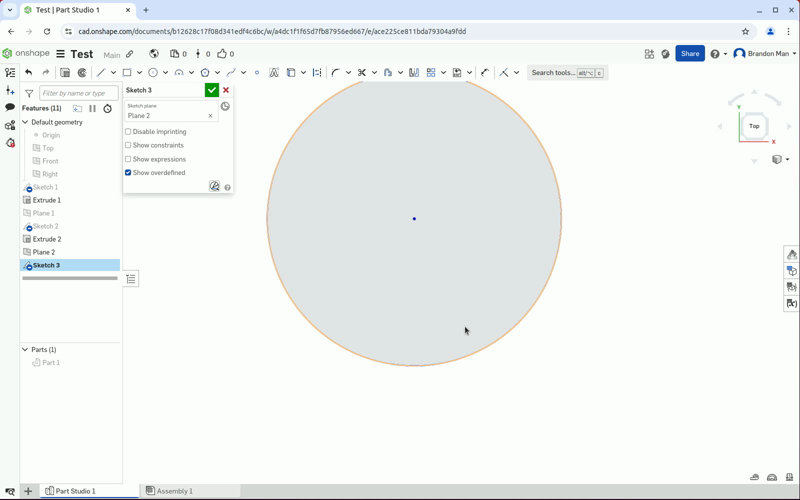
click(465, 326)
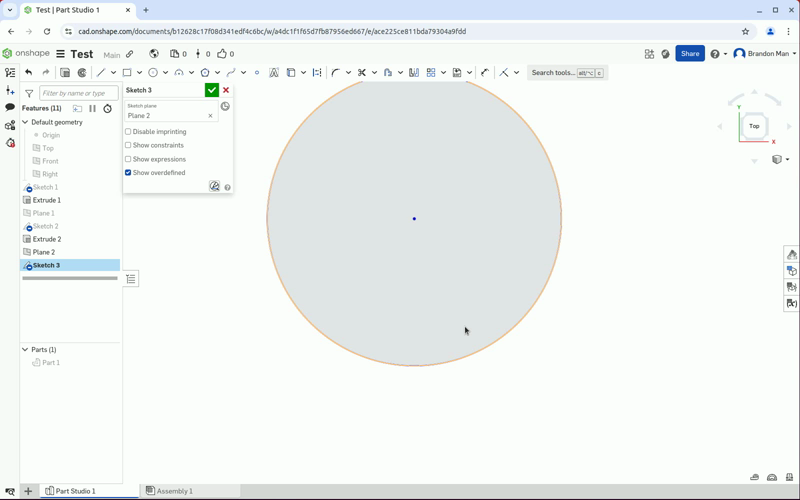
scroll(-6)
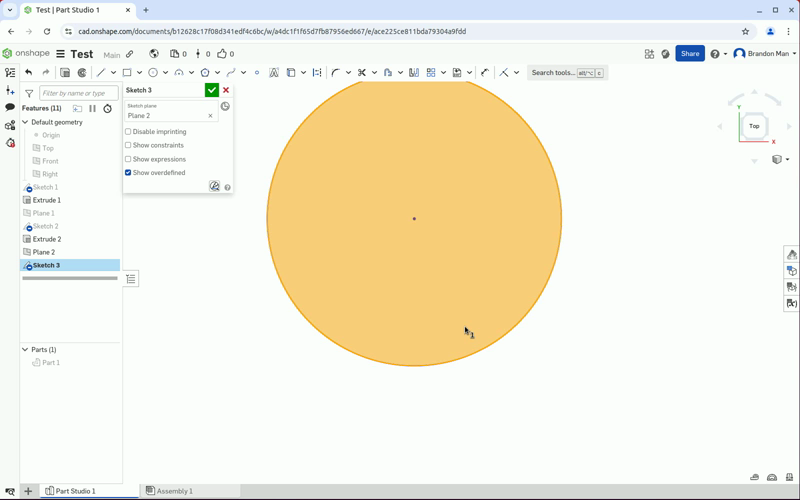
scroll(-6)
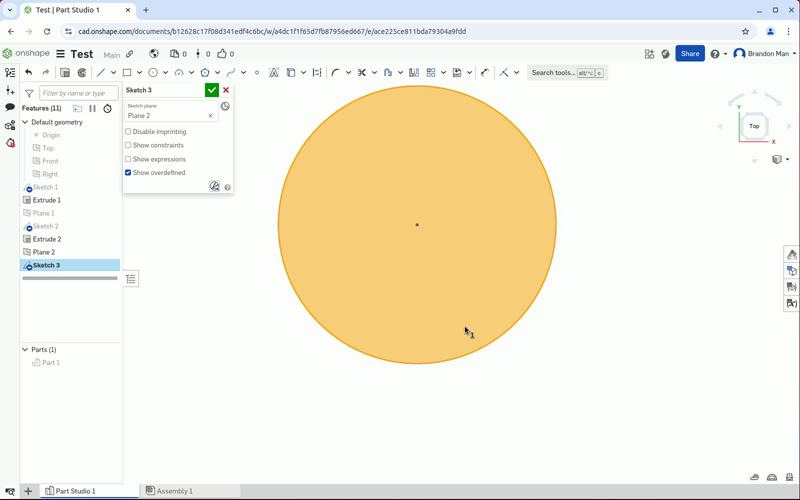
scroll(-6)
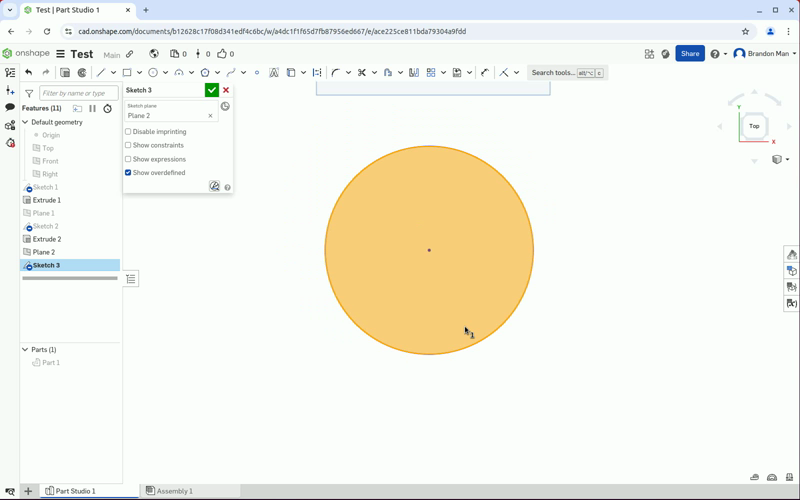
scroll(-6)
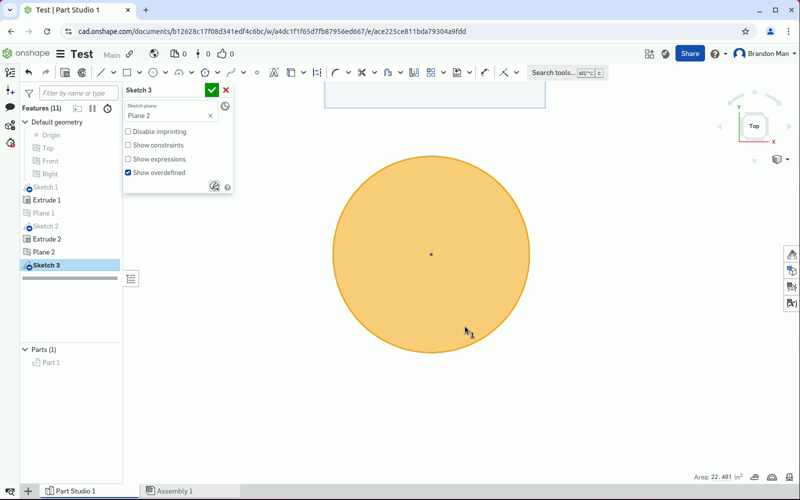
scroll(-6)
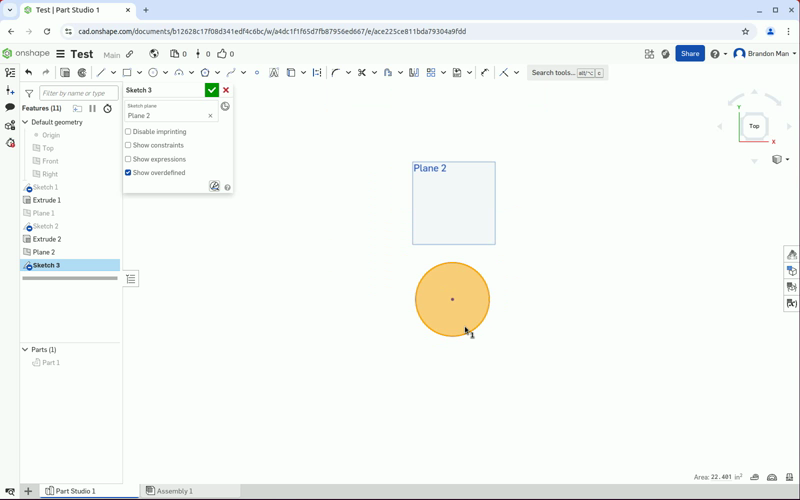
scroll(-6)
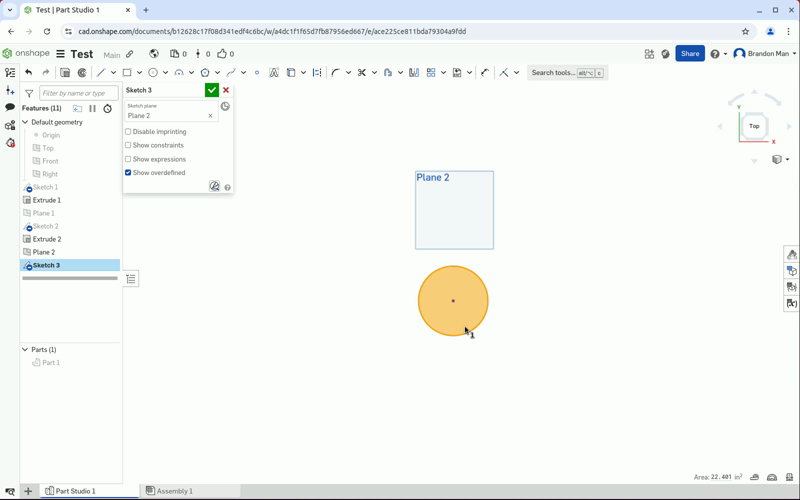
scroll(-6)
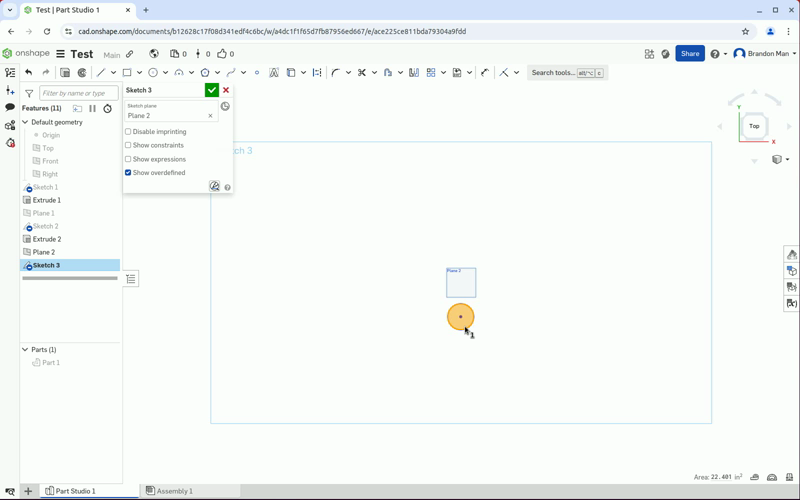
mouse_move(73, 352)
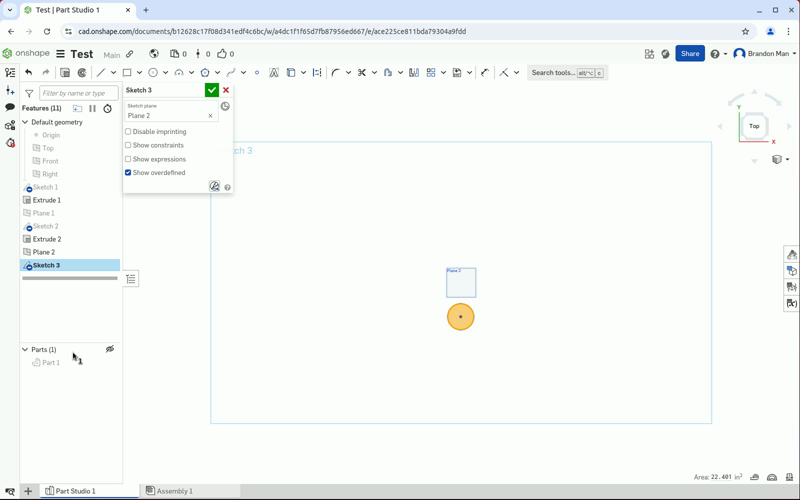
key(shift+y)
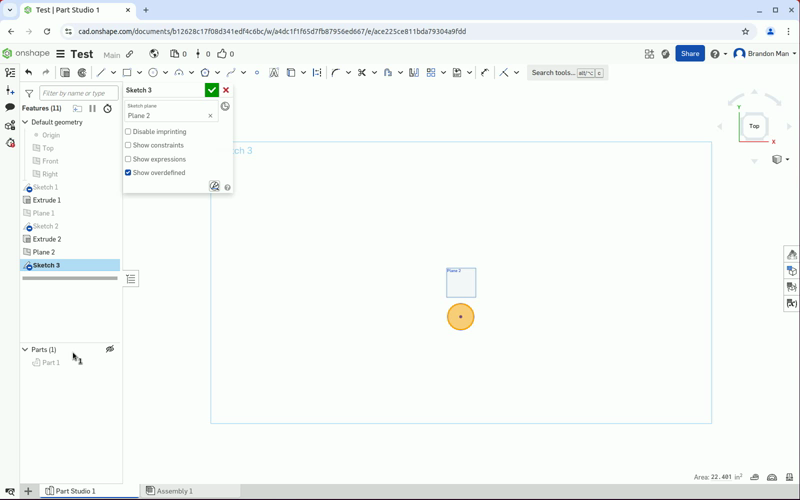
key(shift+e)
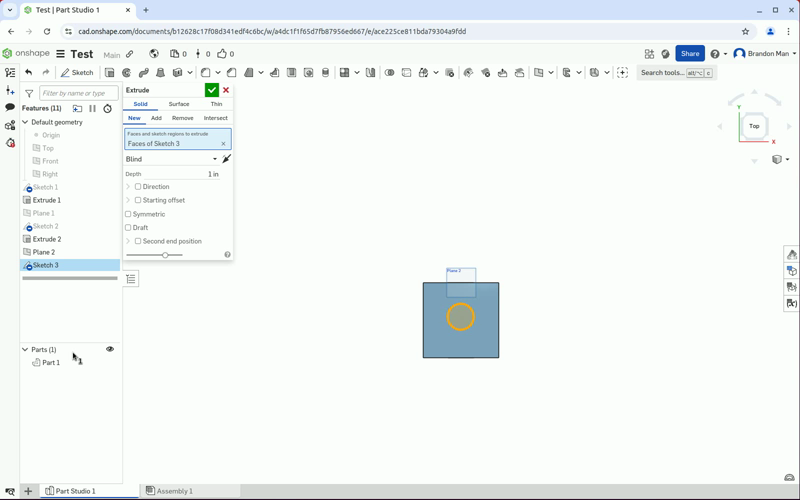
mouse_move(143, 106)
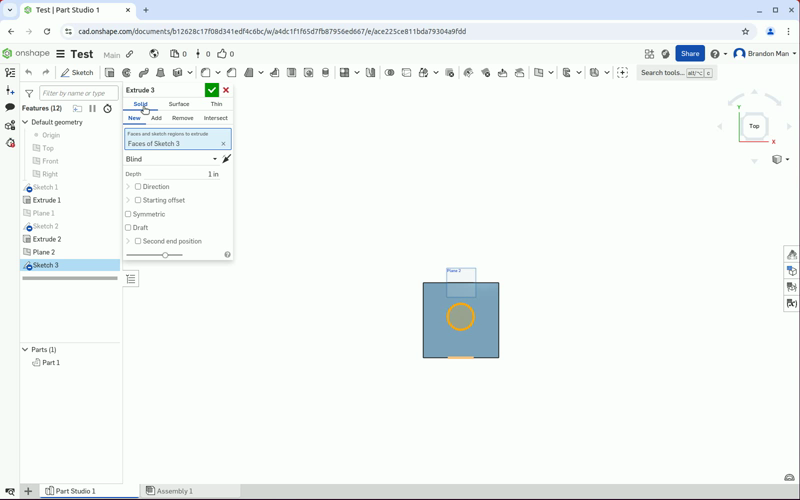
click(143, 106)
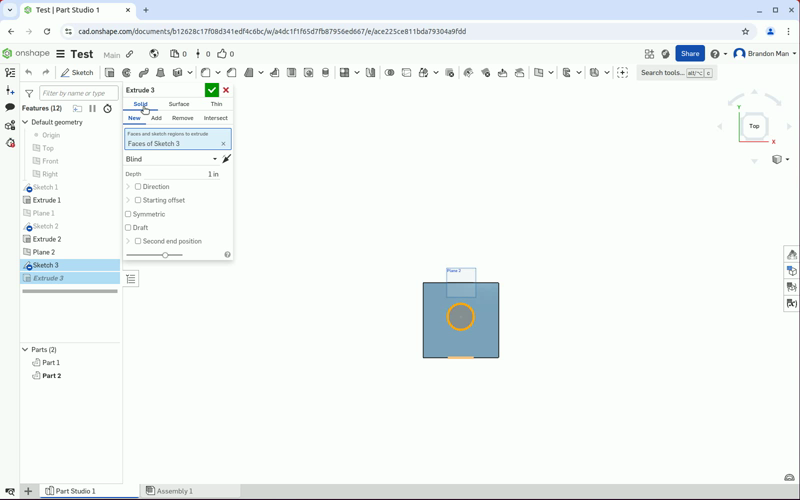
mouse_move(137, 120)
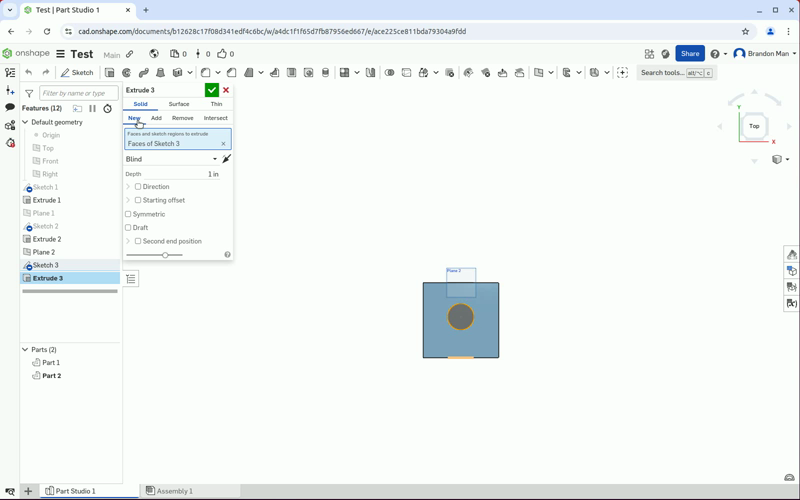
click(137, 120)
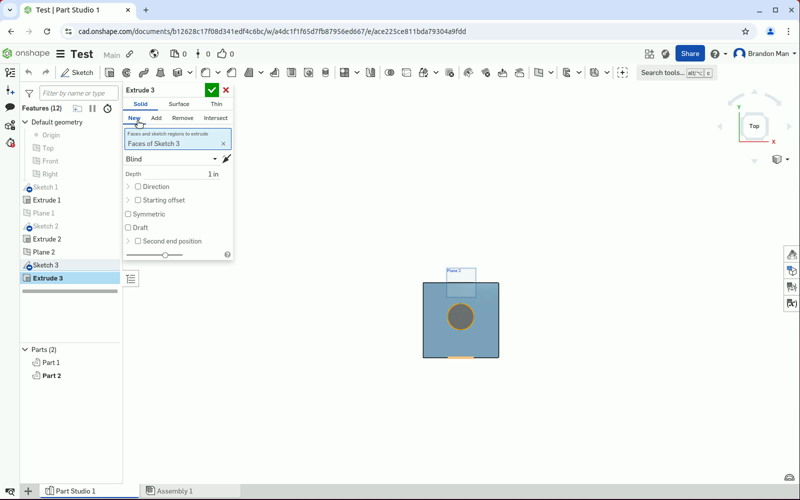
key(tab, 4)
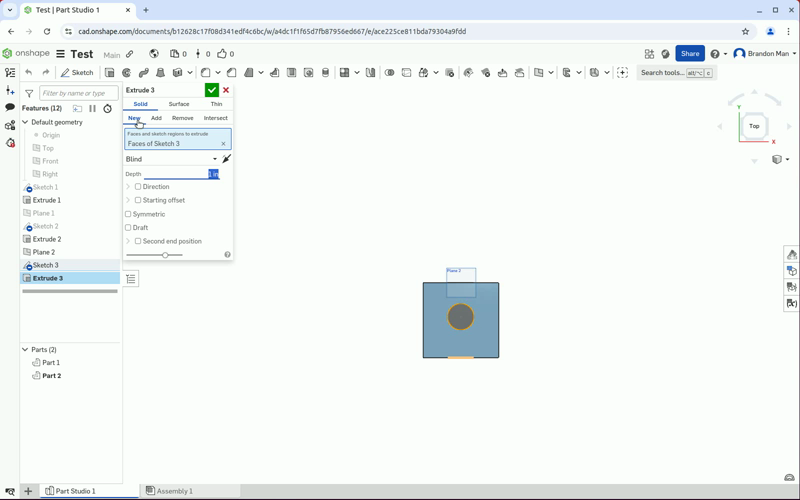
text(15.405)
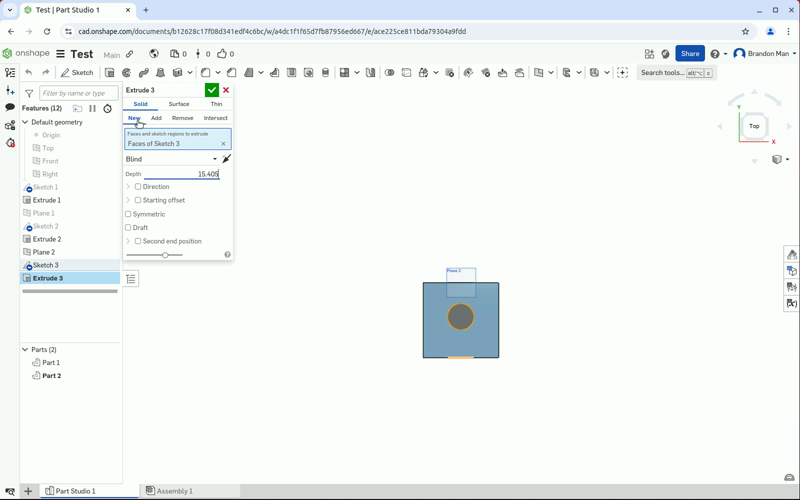
key(enter)
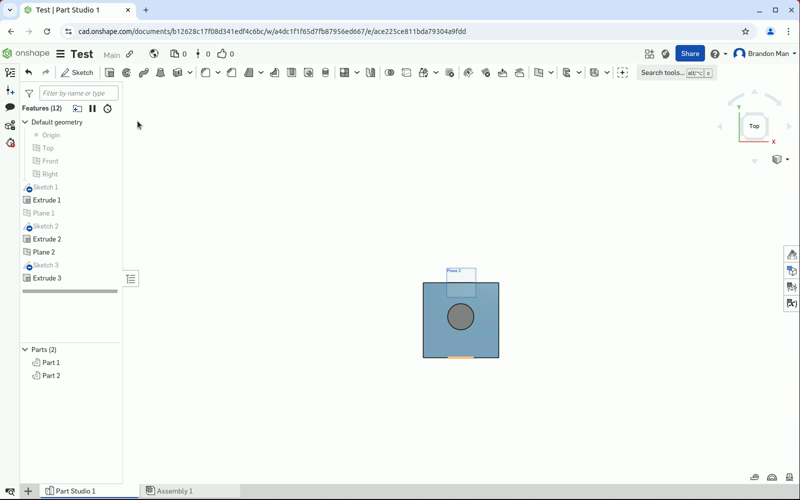
key(shift+h)
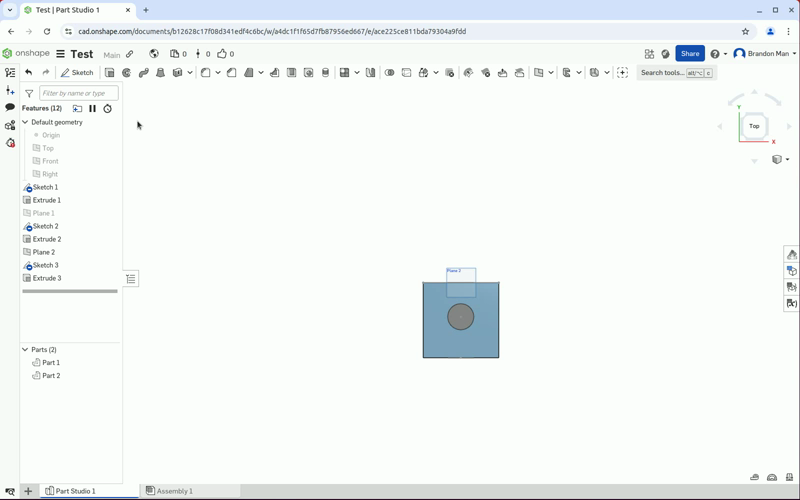
key(shift+h)
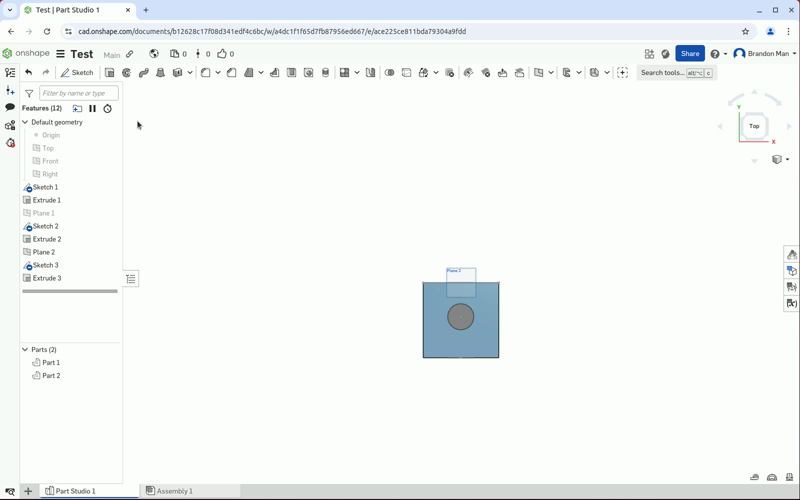
key(shift+7)
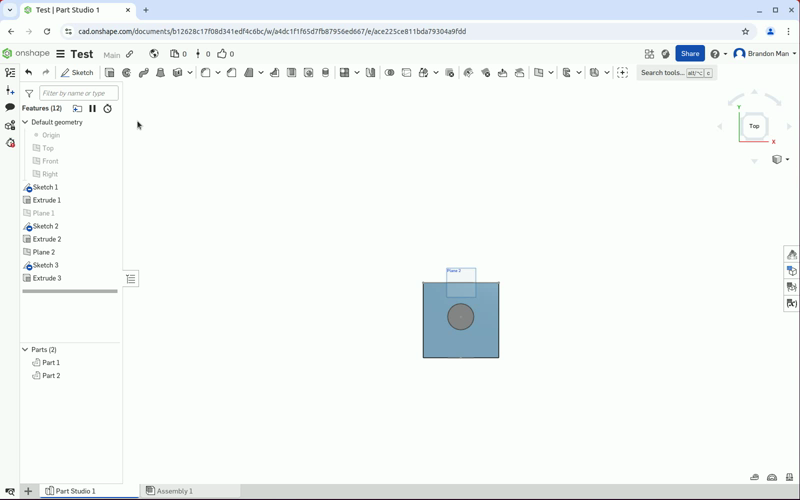
key(up, 3)
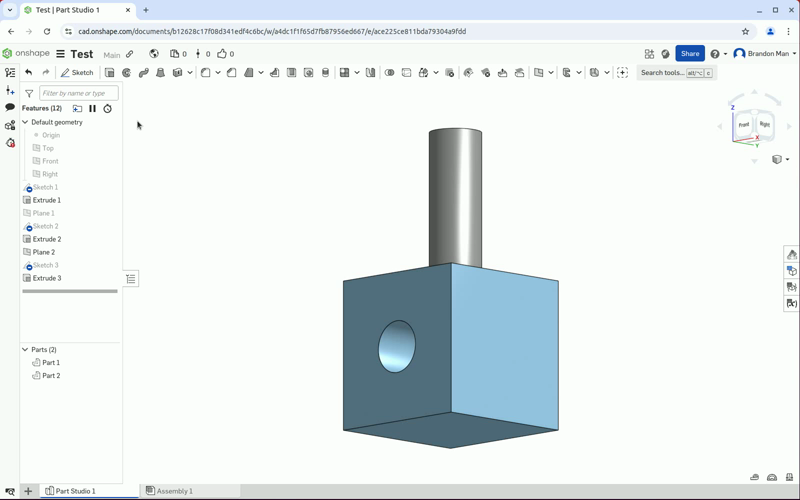
key(left, 3)
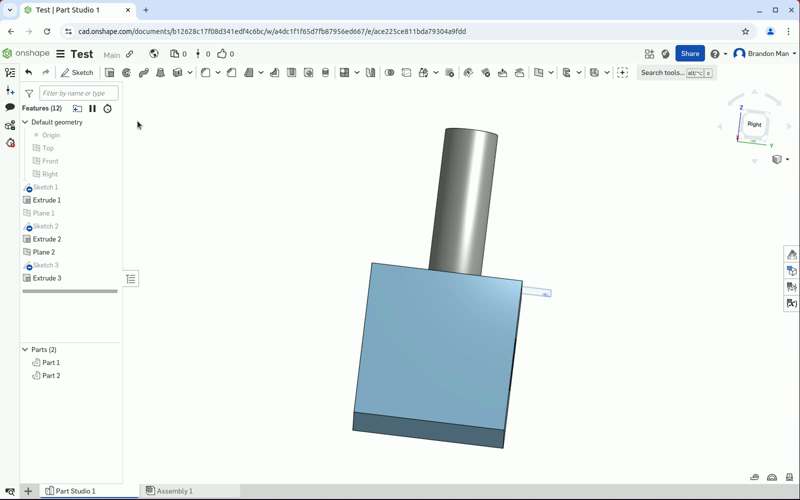
key(right, 3)
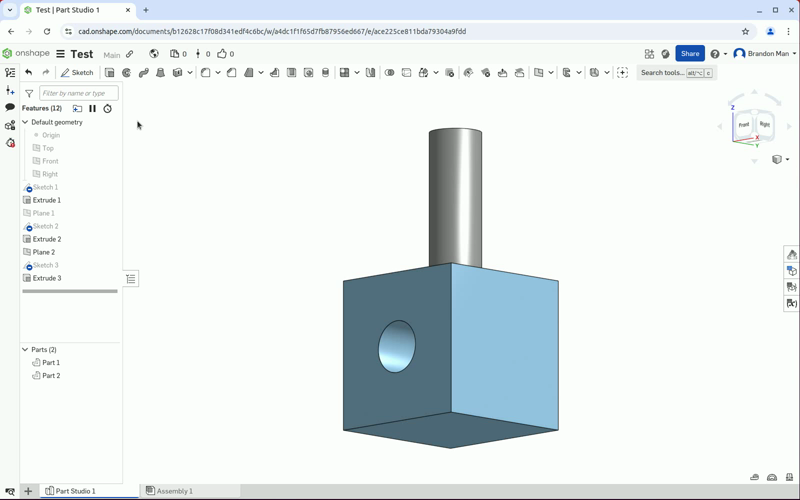
key(down, 3)
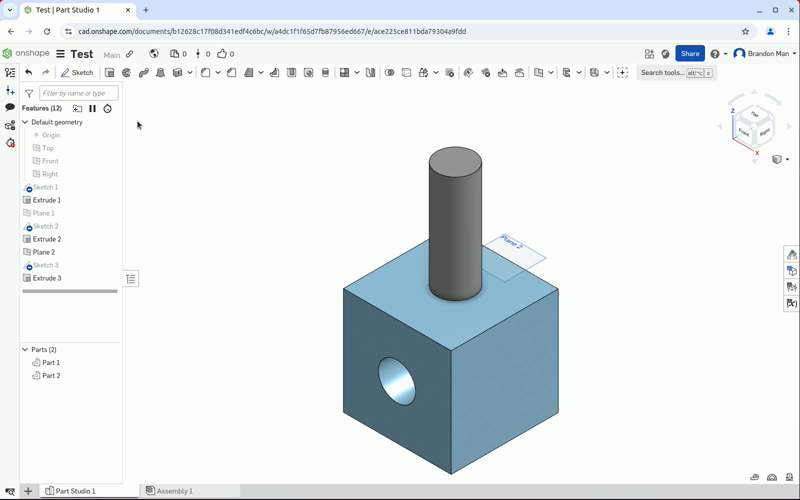
mouse_move(73, 189)
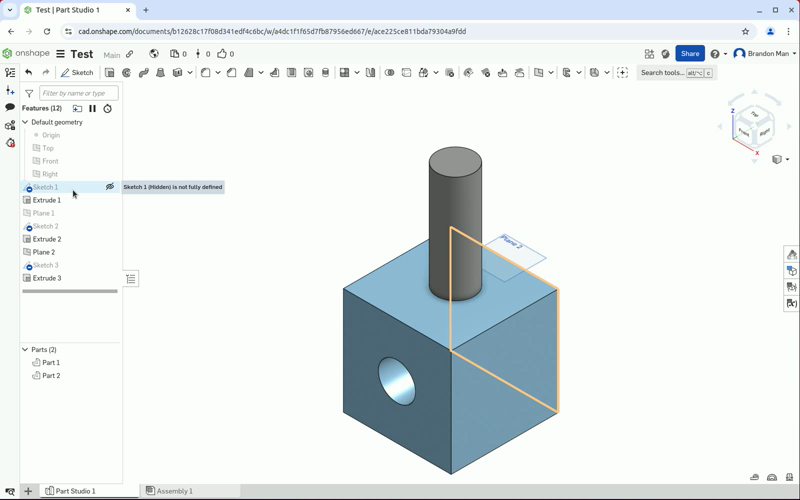
click(73, 189)